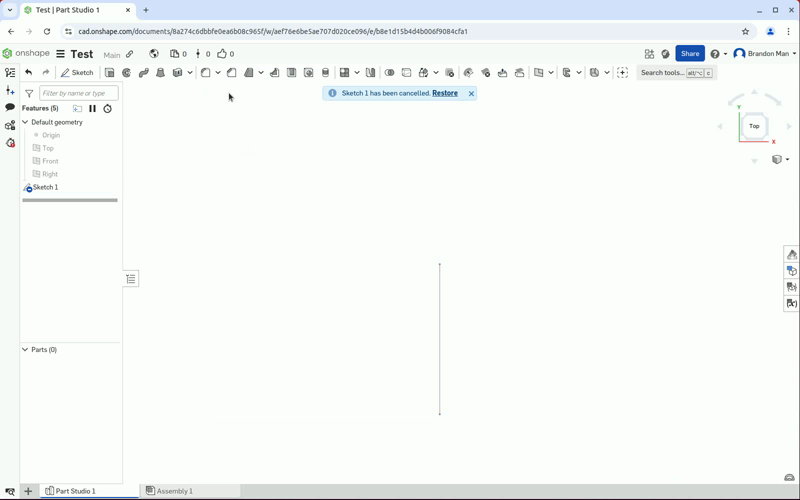
key(shift+h)
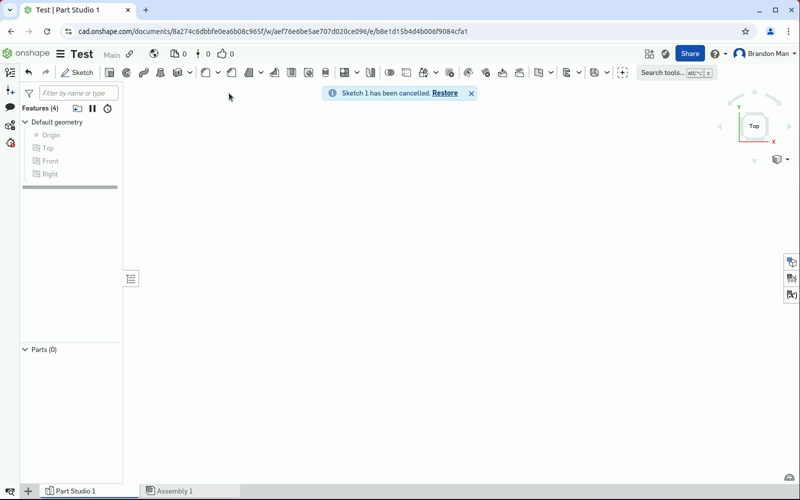
mouse_move(73, 352)
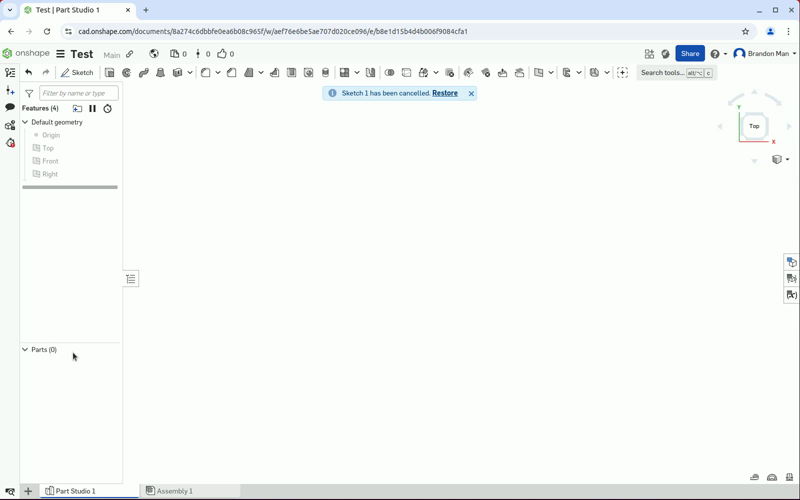
key(y)
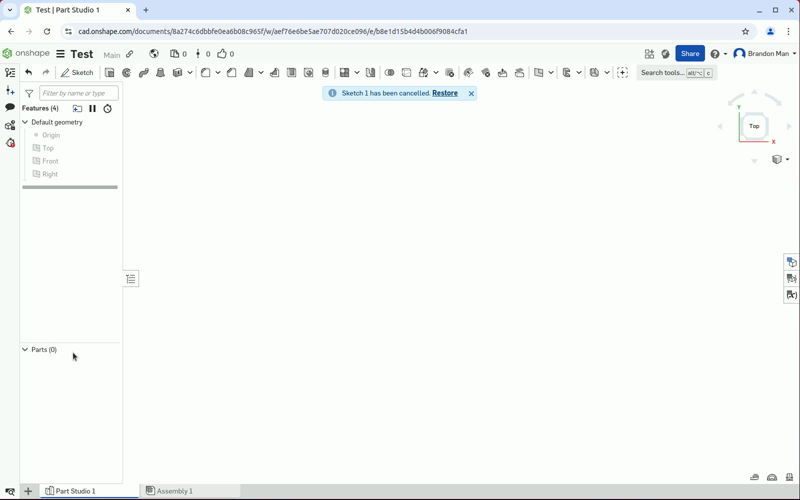
key(shift+p)
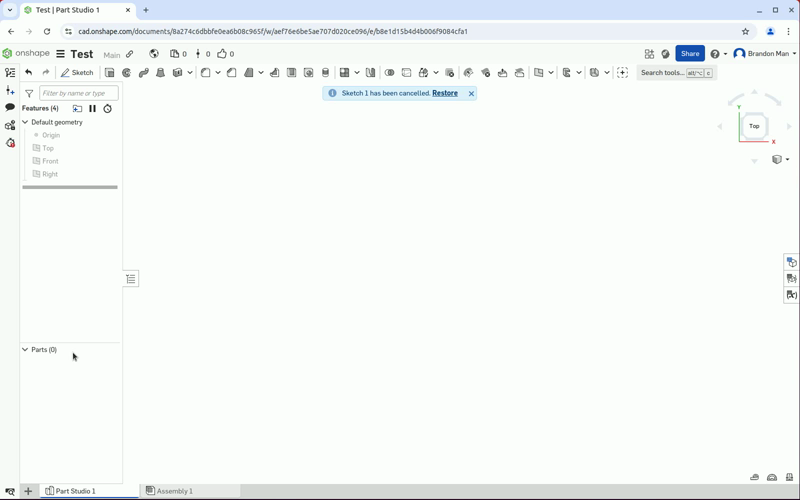
key(space)
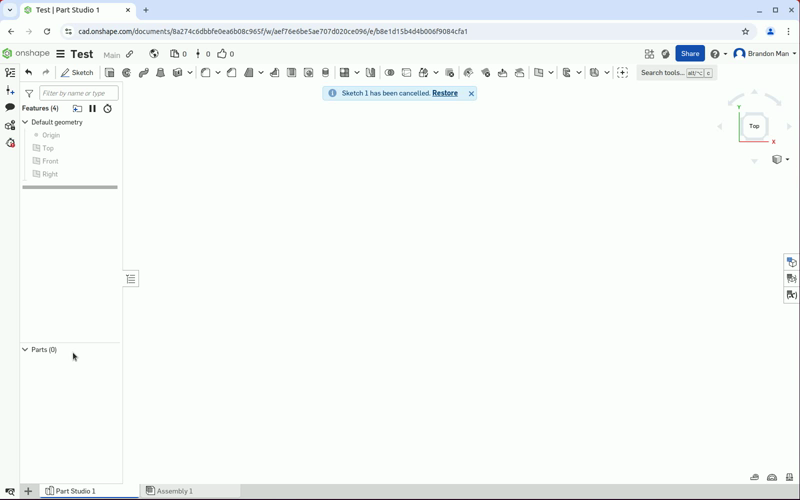
key_down(shift)
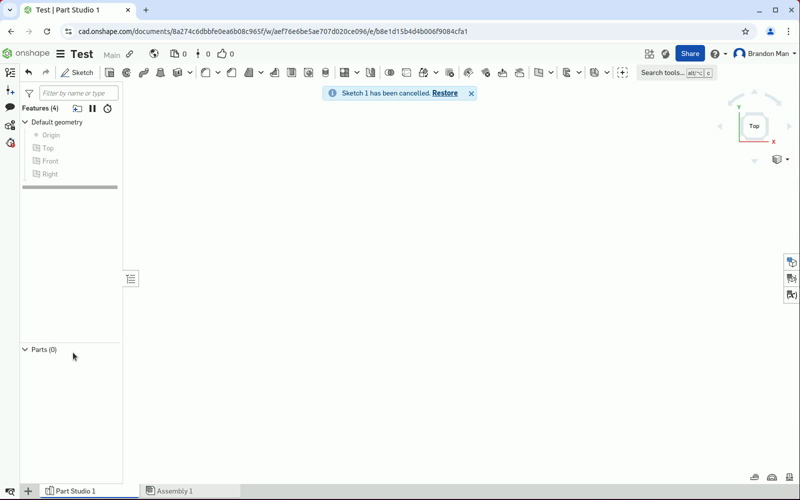
key(up)
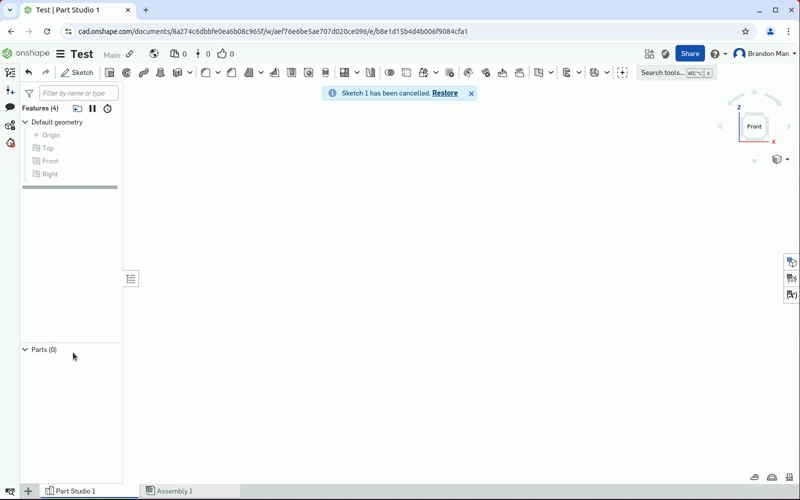
key_up(shift)
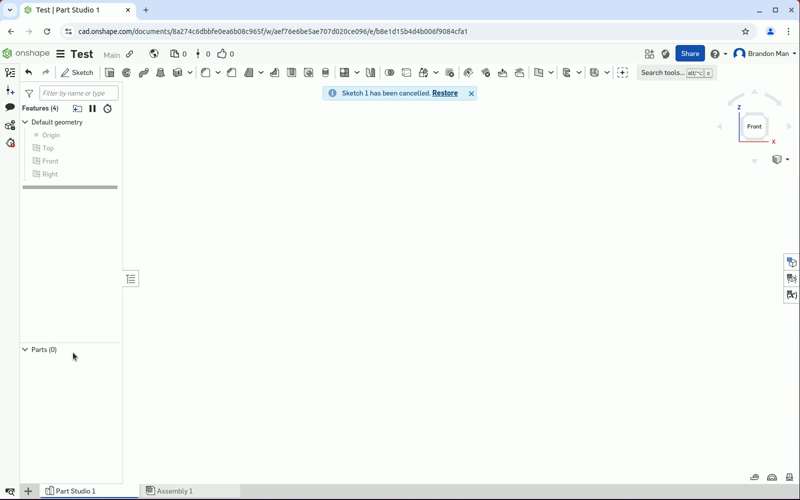
mouse_move(73, 352)
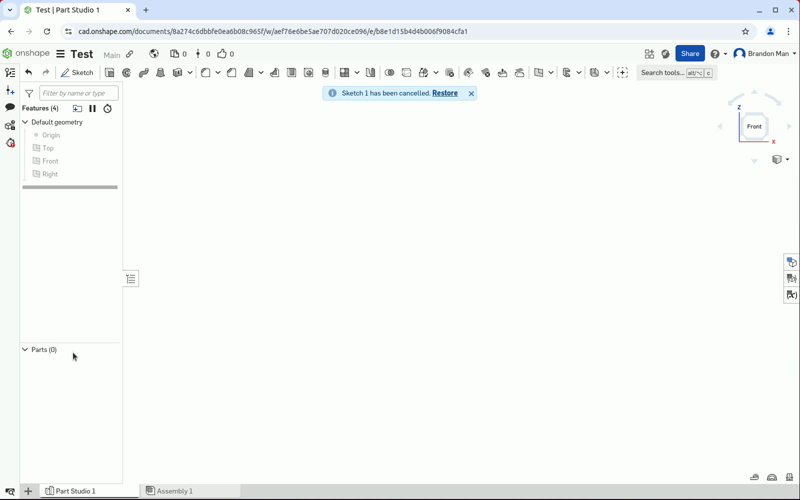
key(shift+y)
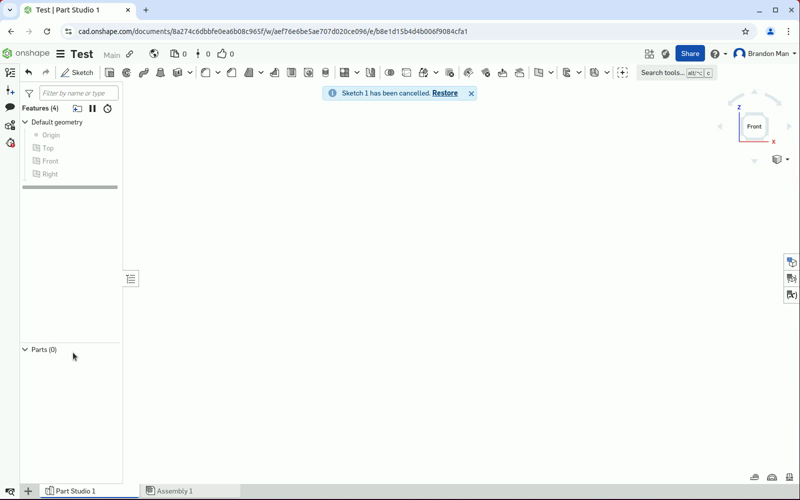
key(shift+s)
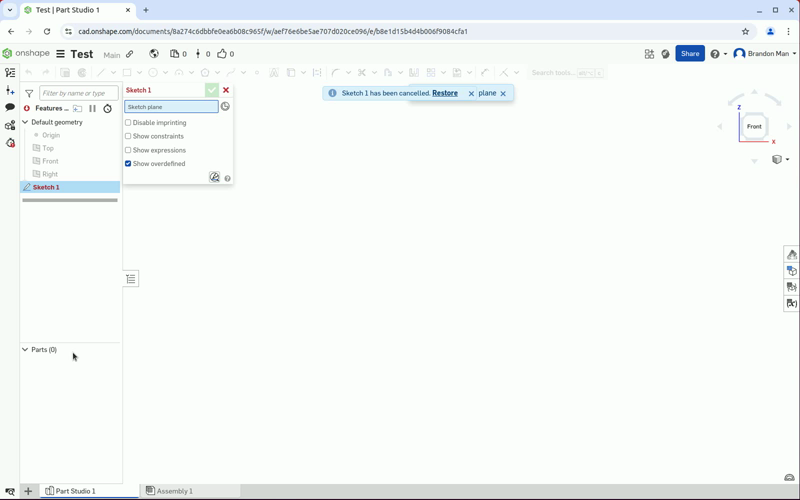
mouse_move(73, 163)
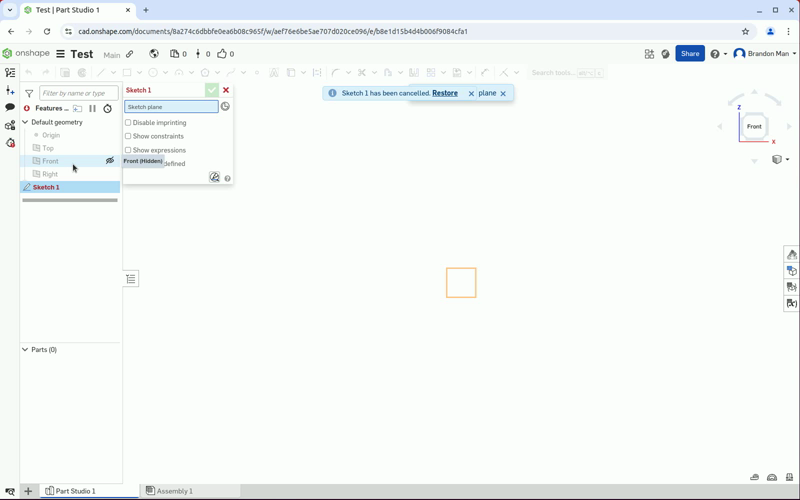
click(73, 163)
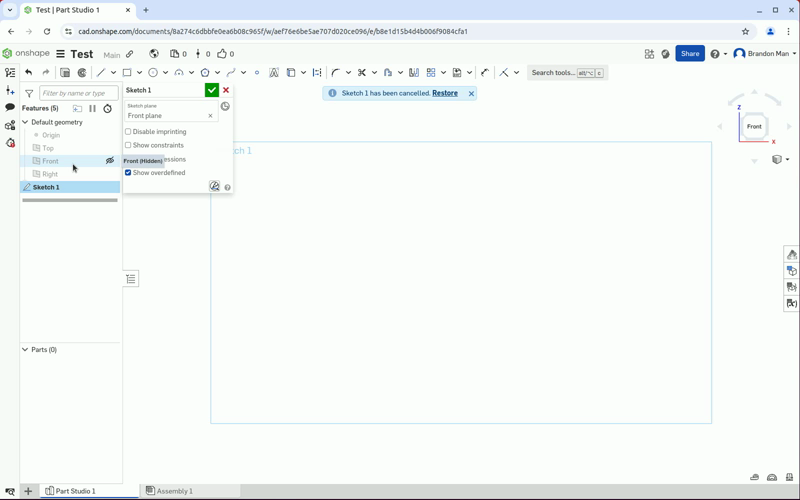
mouse_move(73, 352)
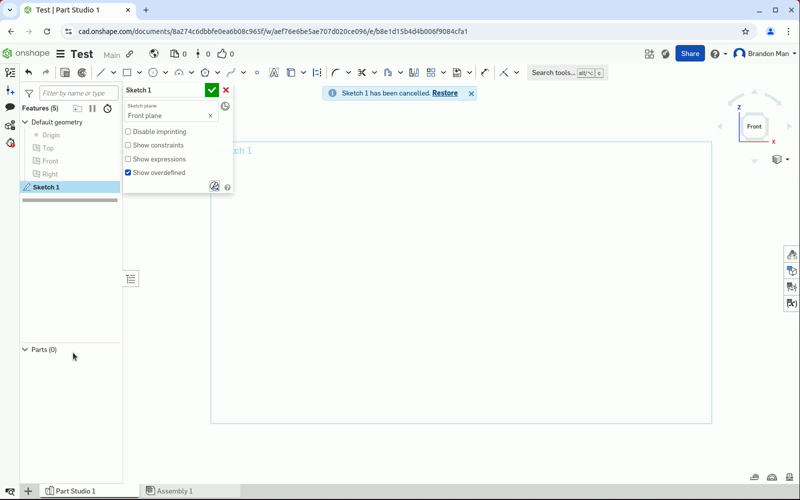
key(y)
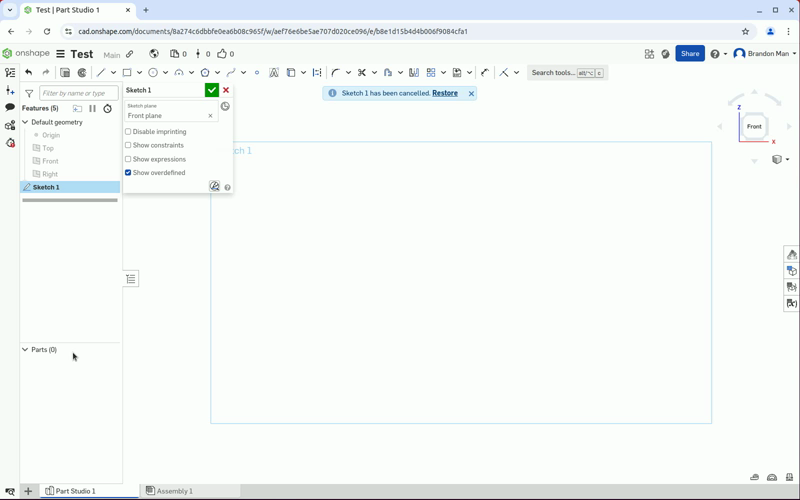
key(l)
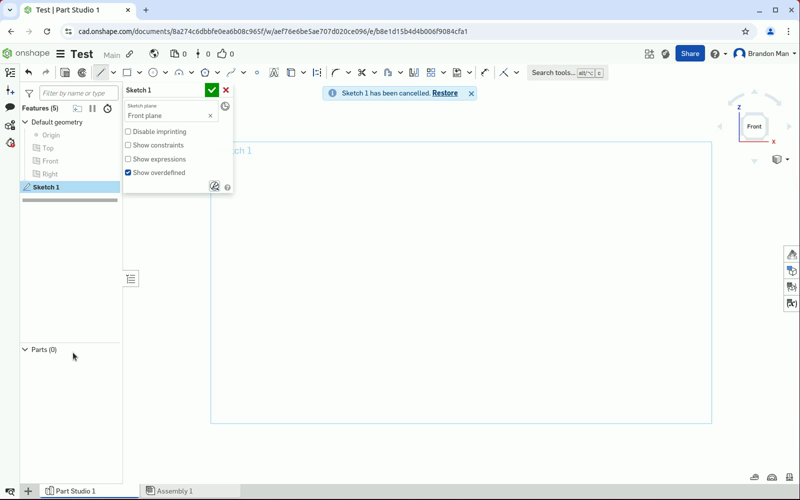
key_down(shift)
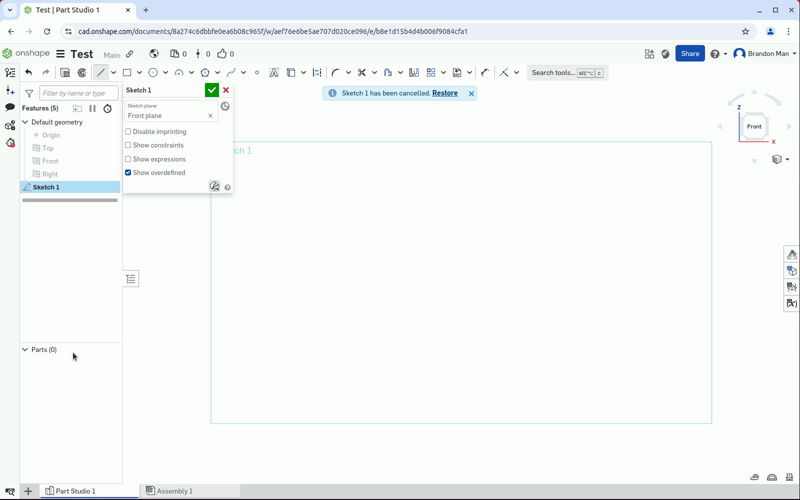
mouse_move(460, 282)
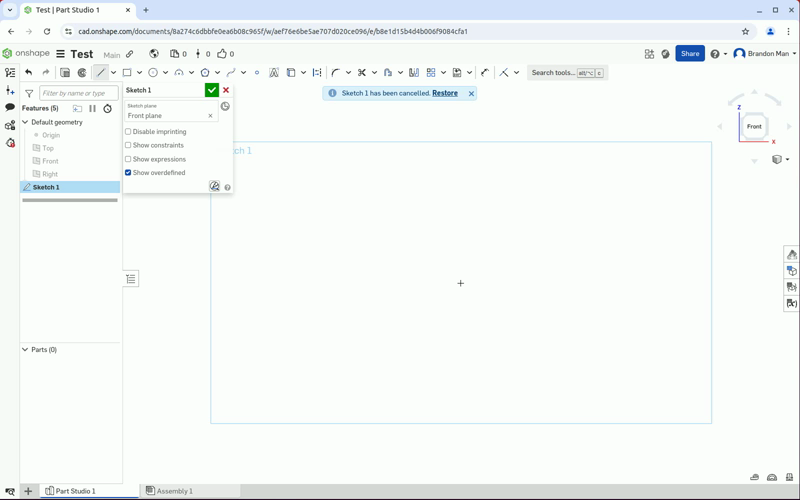
click(460, 282)
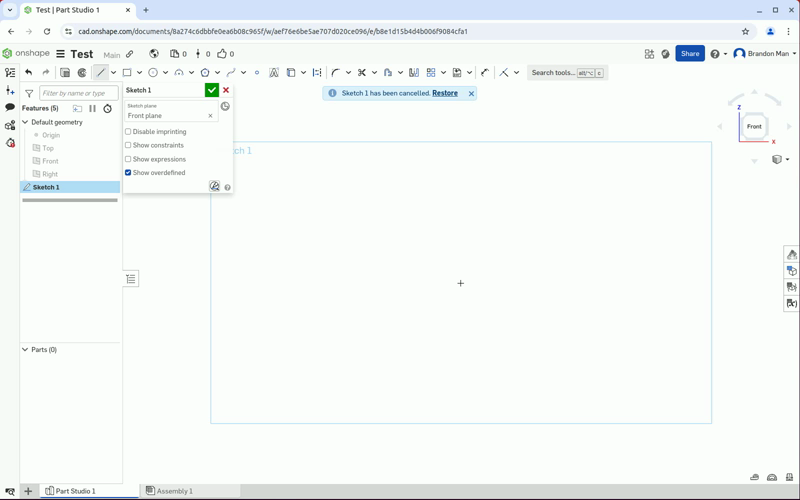
key_up(shift)
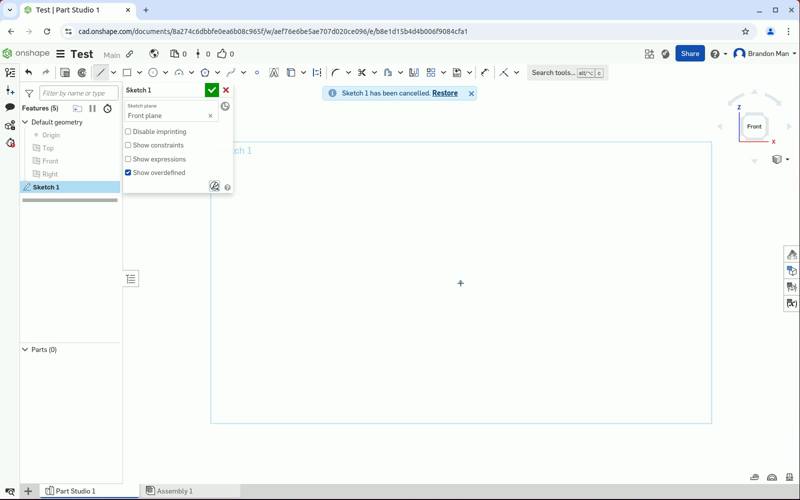
key_down(shift)
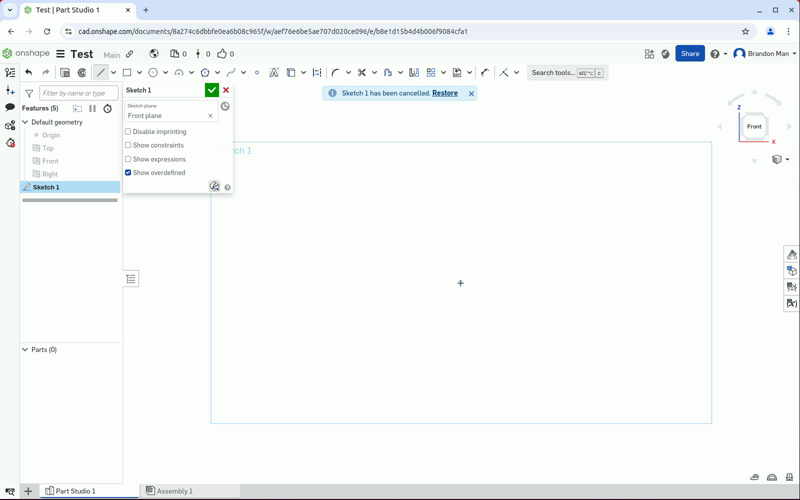
mouse_move(573, 282)
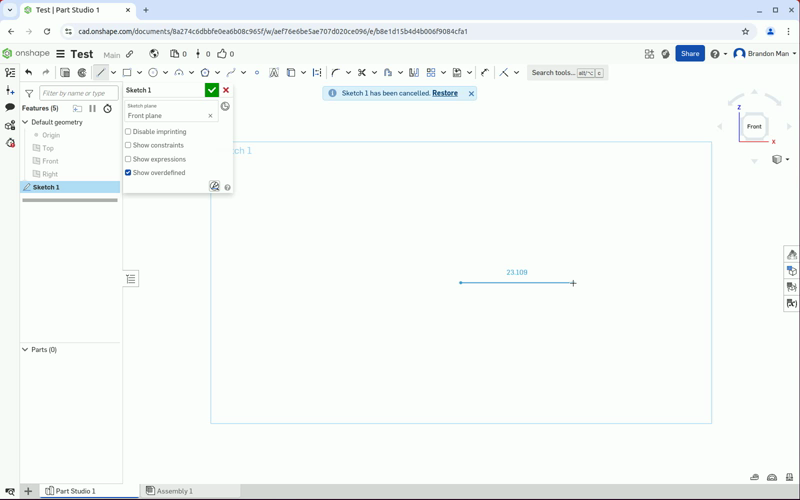
click(573, 282)
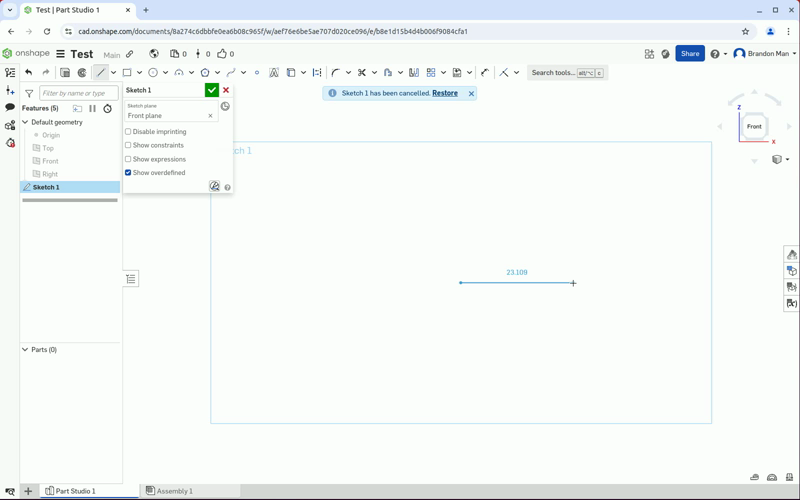
key_up(shift)
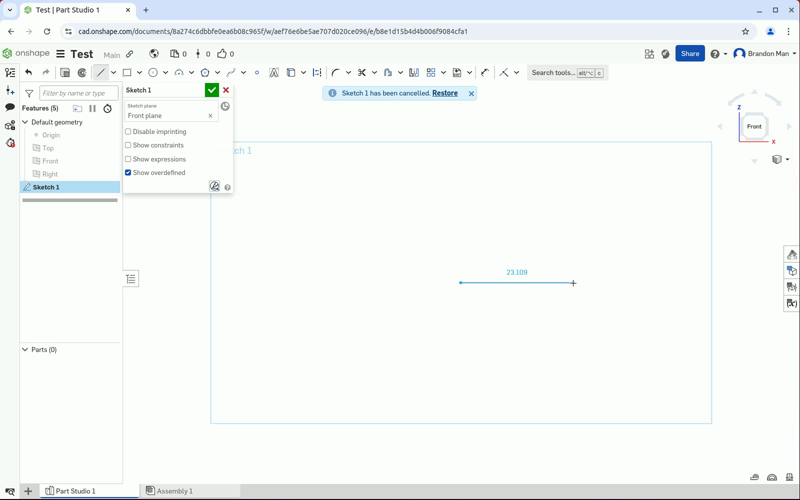
key_down(shift)
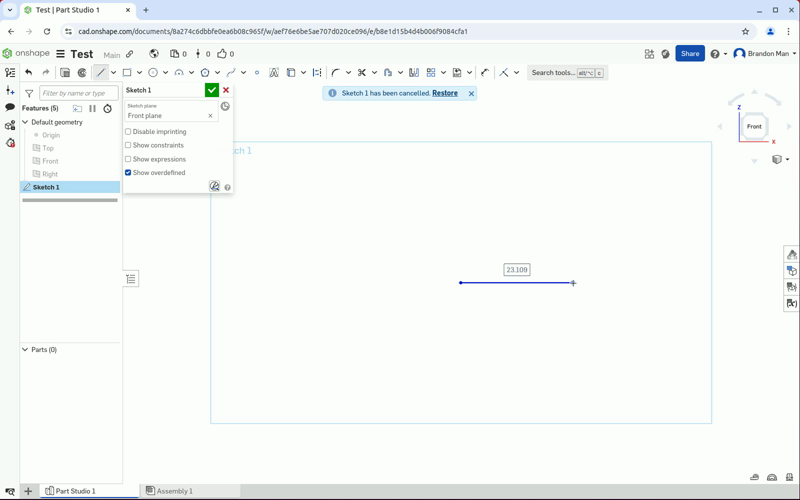
mouse_move(573, 213)
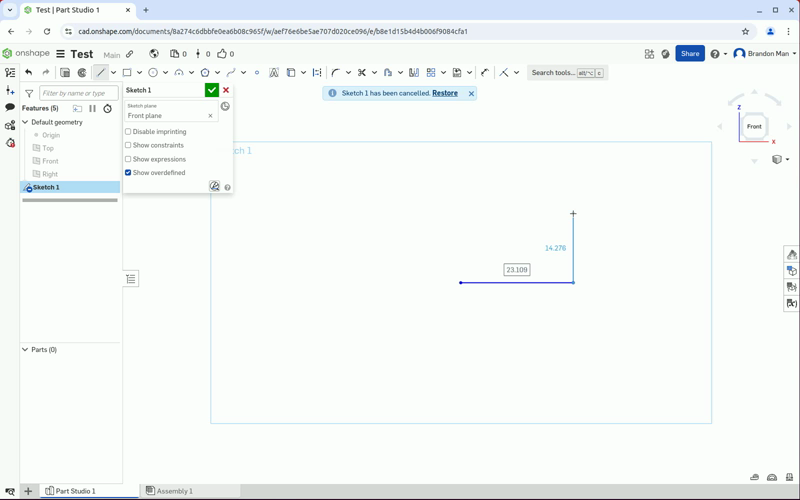
click(573, 213)
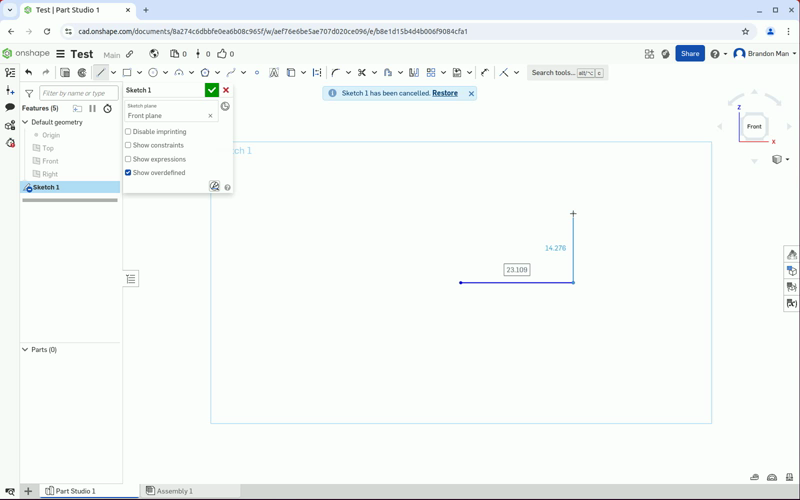
key_up(shift)
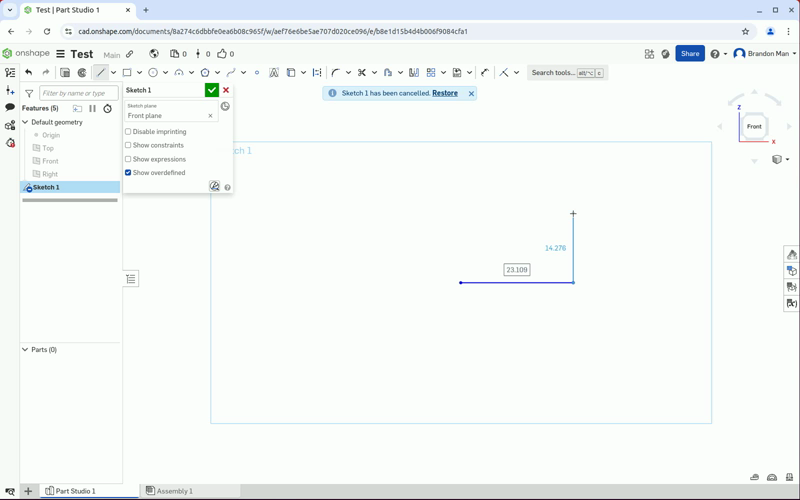
key_down(shift)
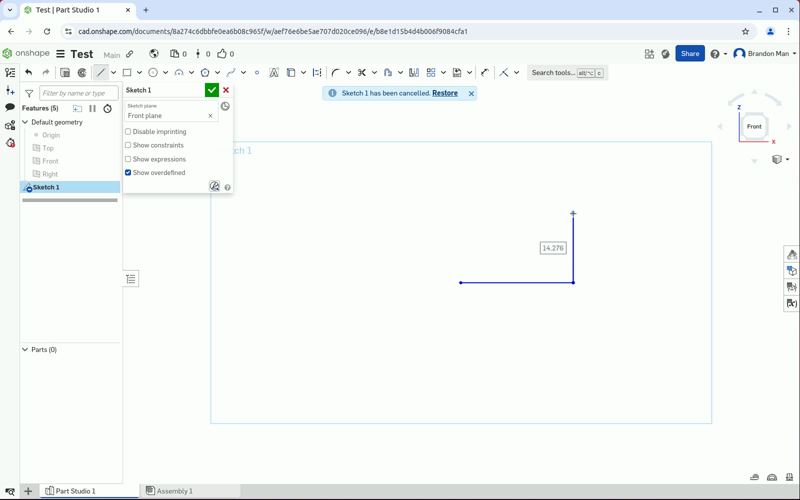
mouse_move(460, 213)
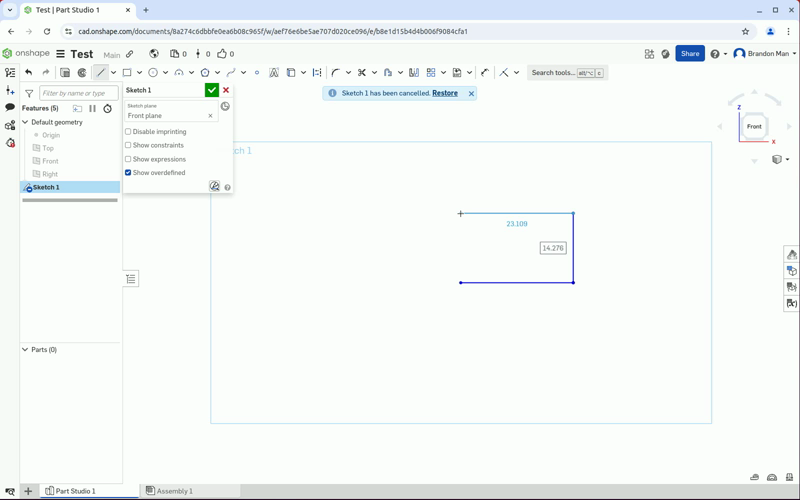
click(460, 213)
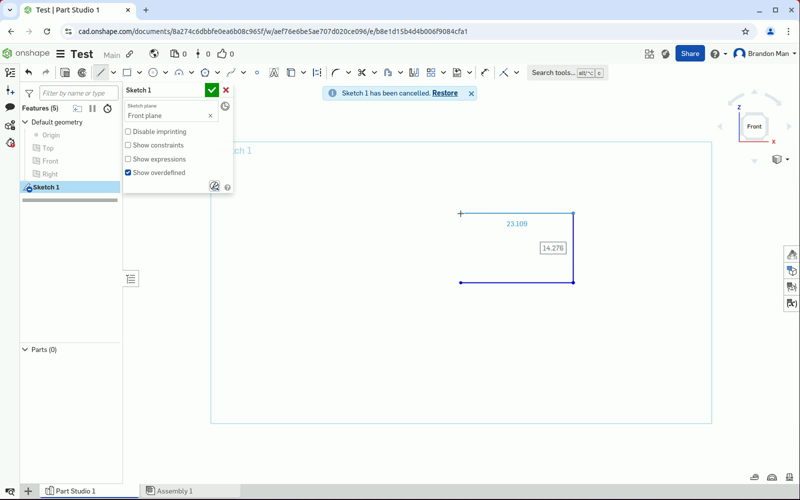
key_up(shift)
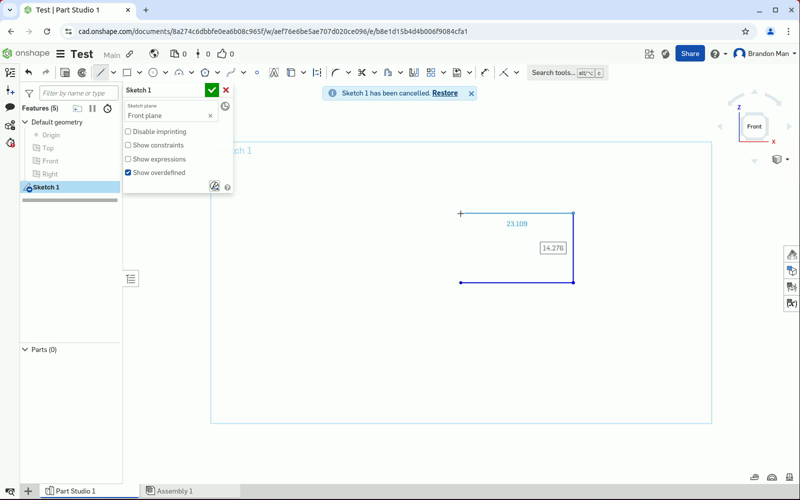
key_down(shift)
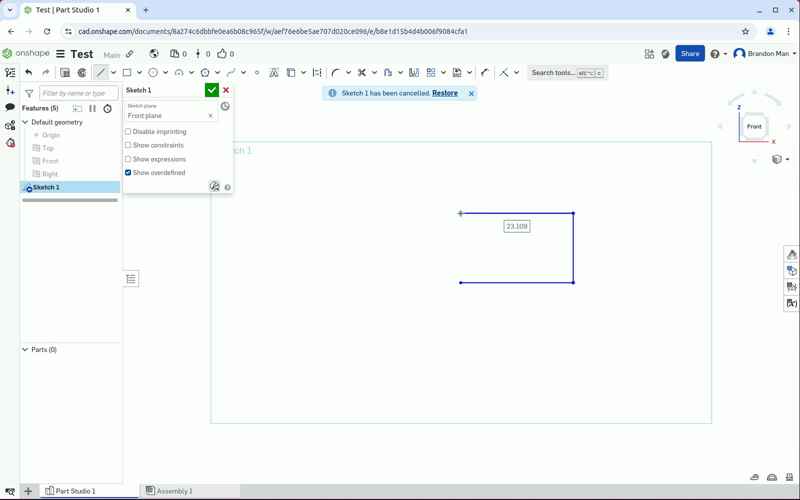
mouse_move(460, 282)
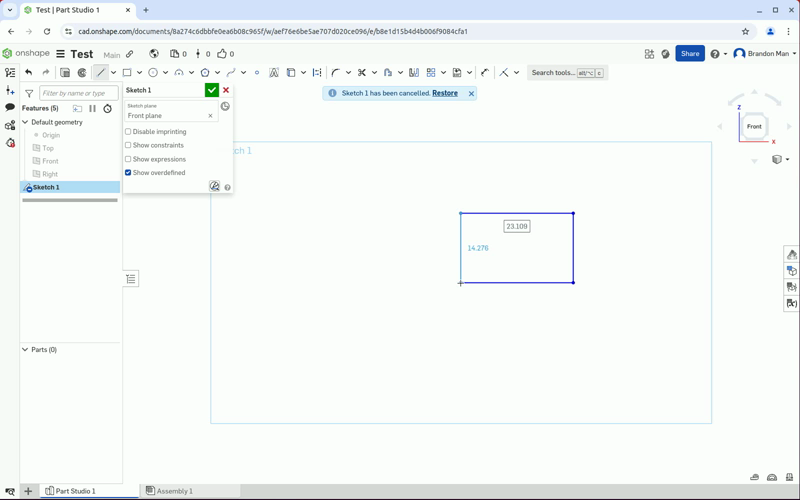
key_up(shift)
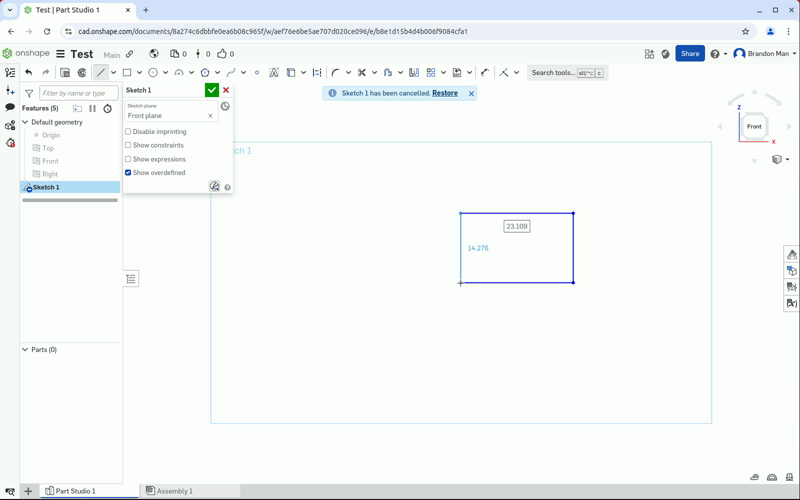
click(460, 282)
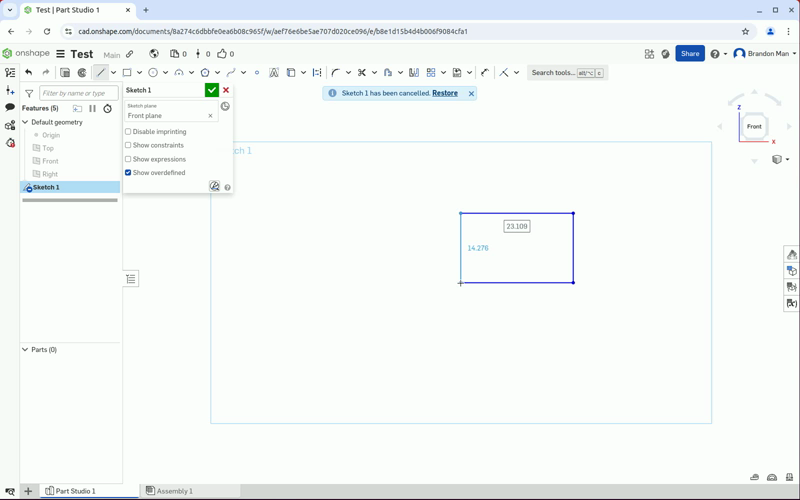
key(esc)
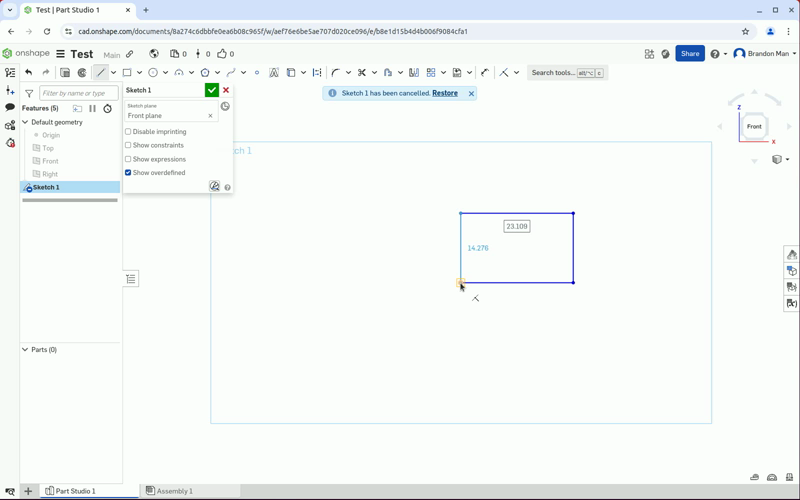
mouse_move(516, 228)
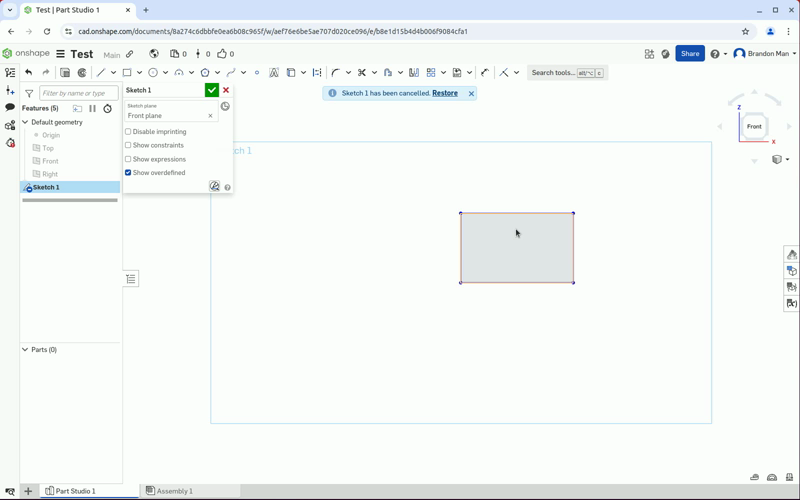
click(516, 228)
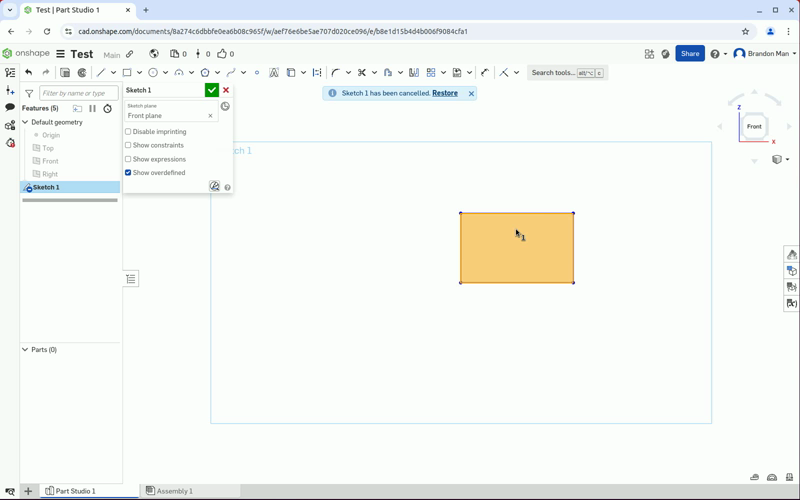
mouse_move(73, 352)
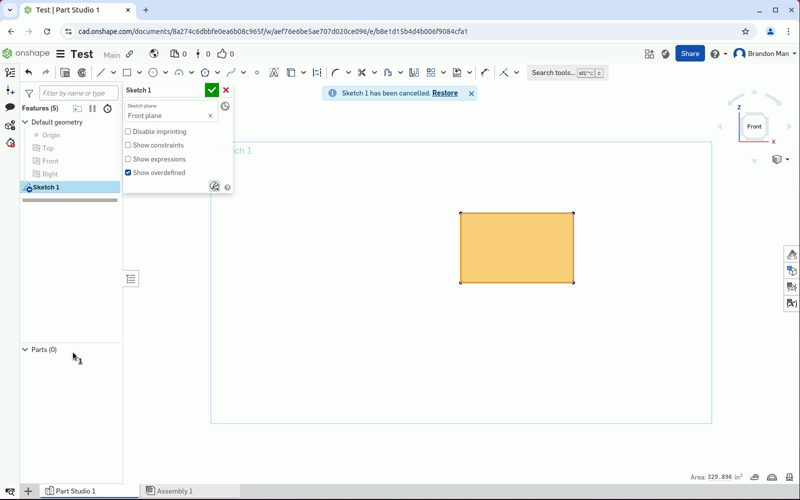
key(shift+y)
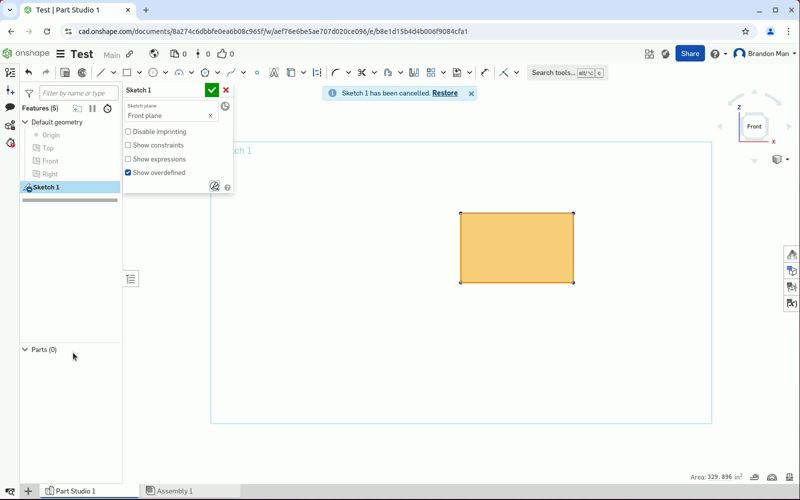
key(shift+e)
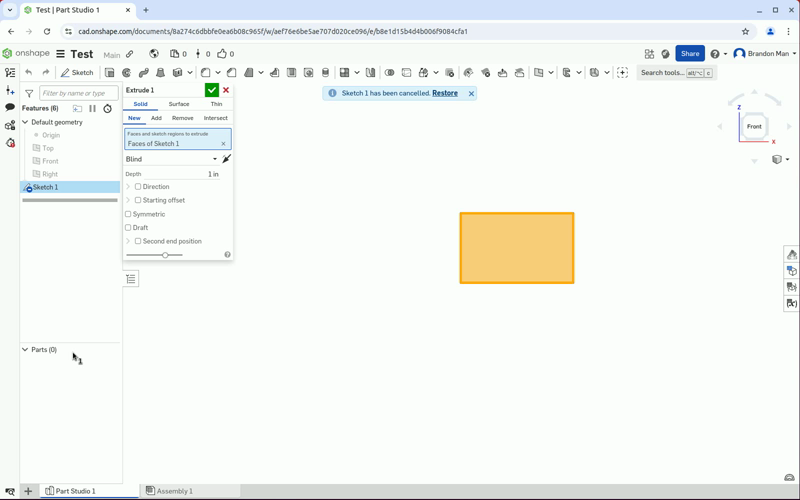
mouse_move(143, 106)
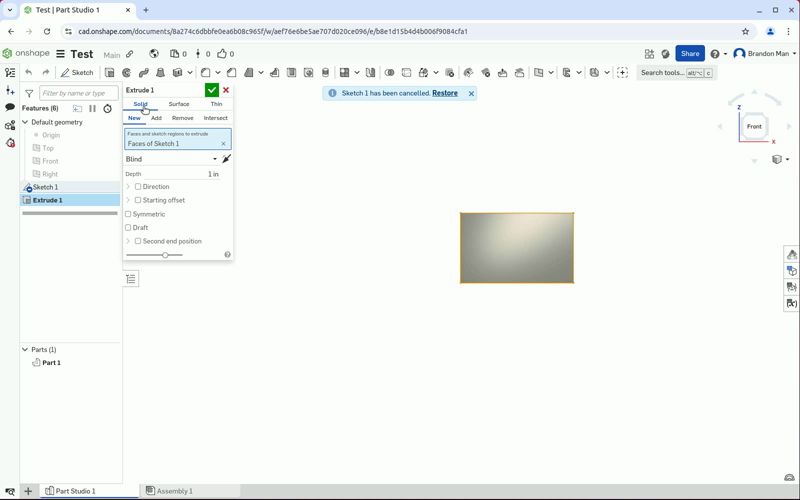
click(143, 106)
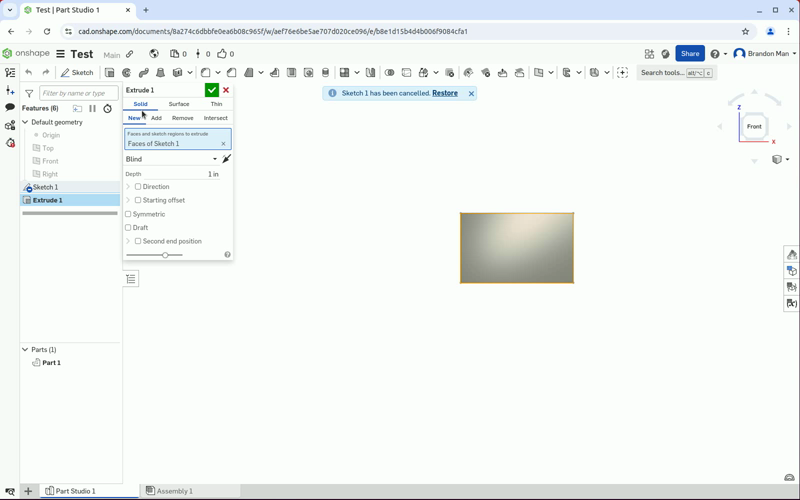
mouse_move(137, 120)
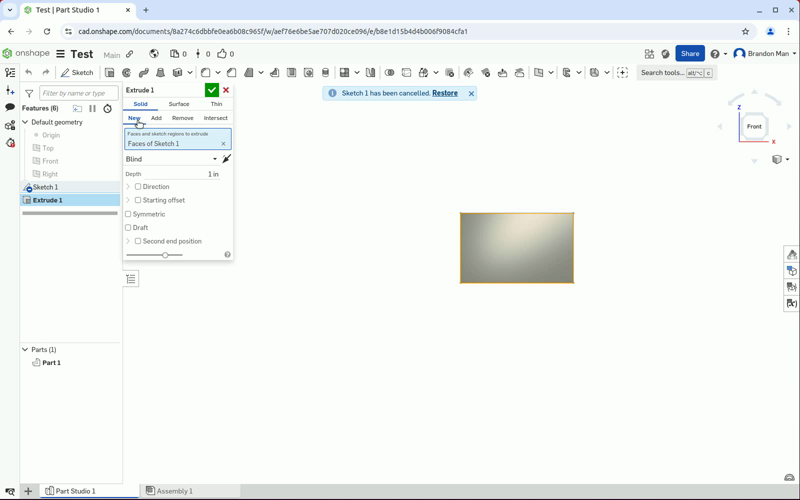
click(137, 120)
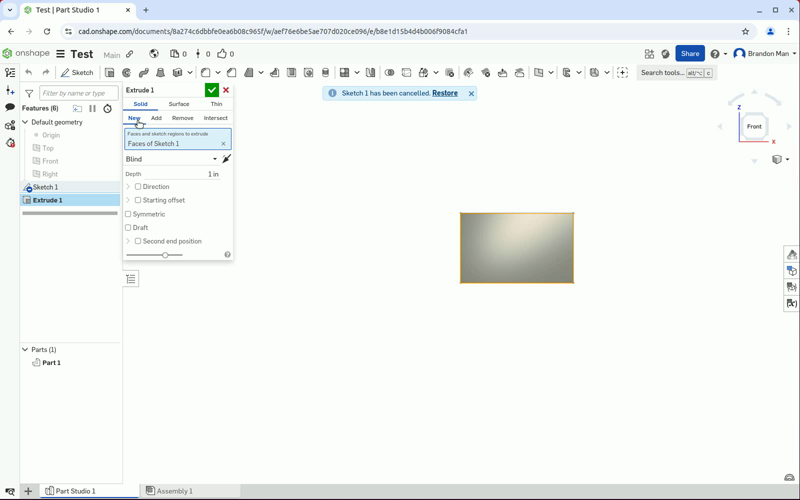
key(tab, 4)
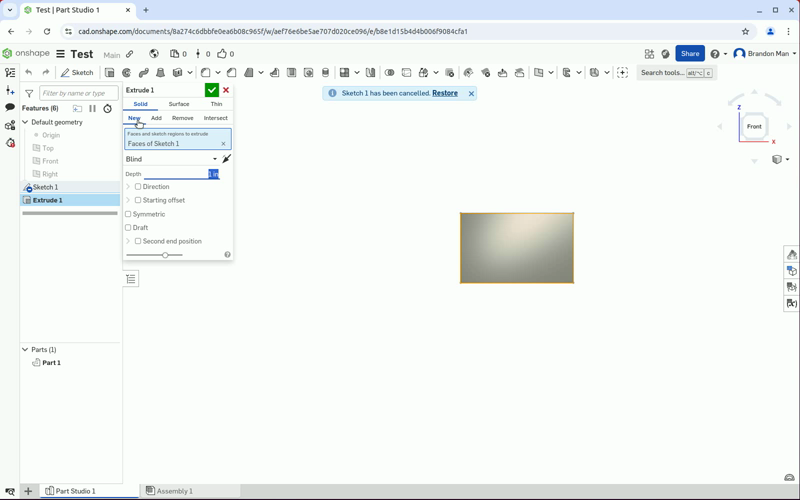
text(14.443)
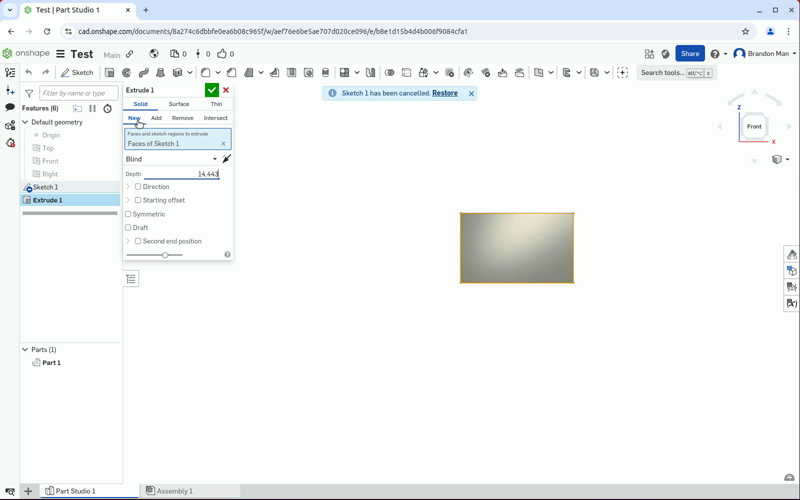
key(enter)
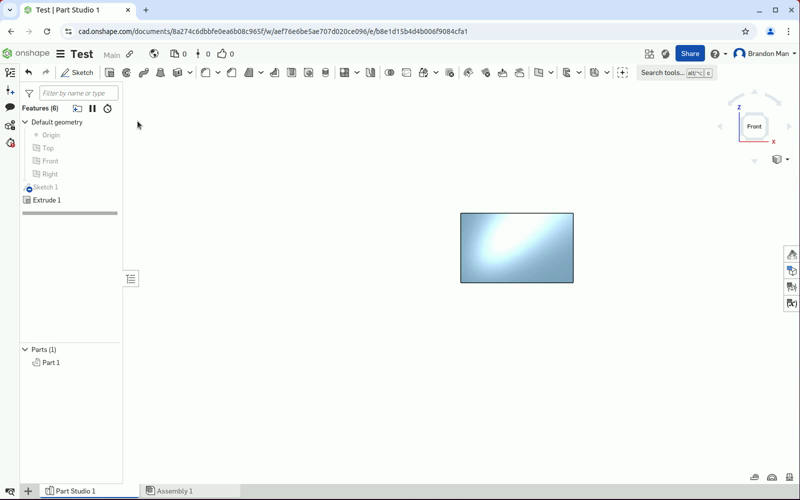
key(shift+h)
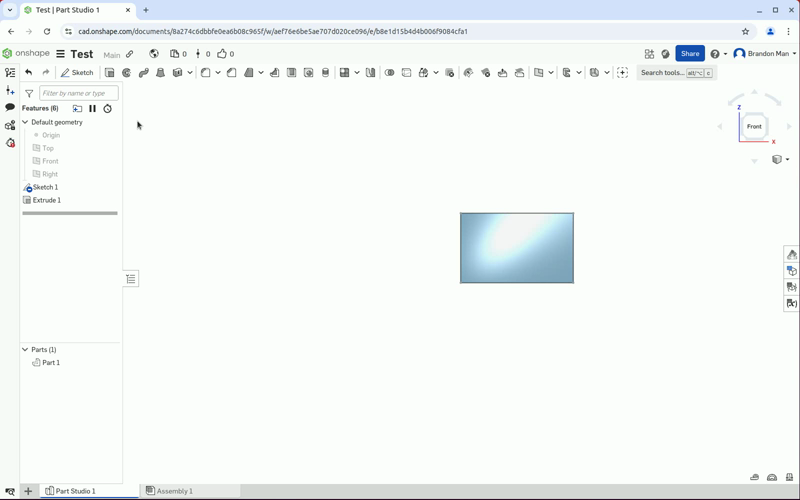
key(shift+h)
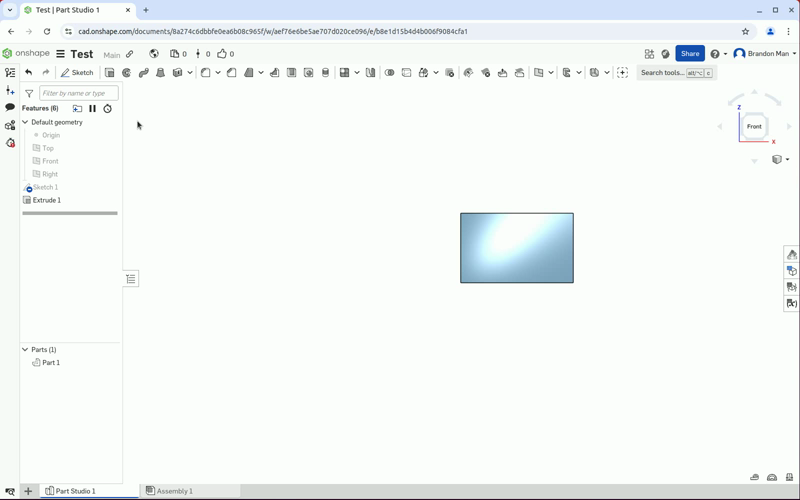
mouse_move(73, 189)
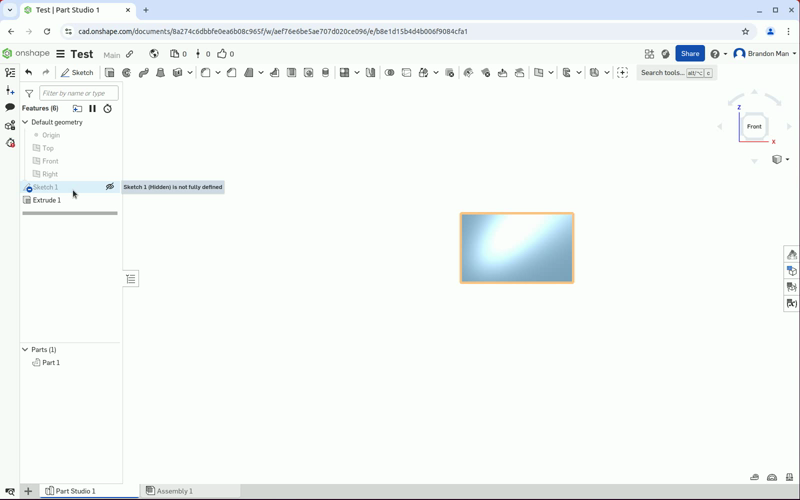
click(73, 189)
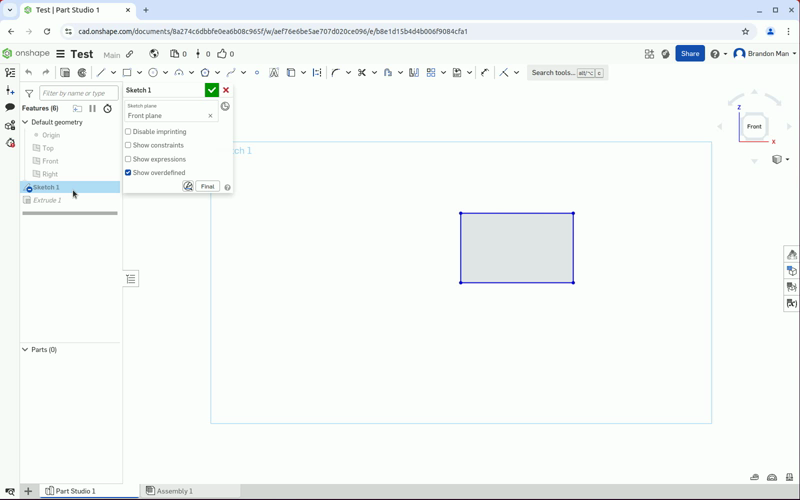
mouse_move(229, 92)
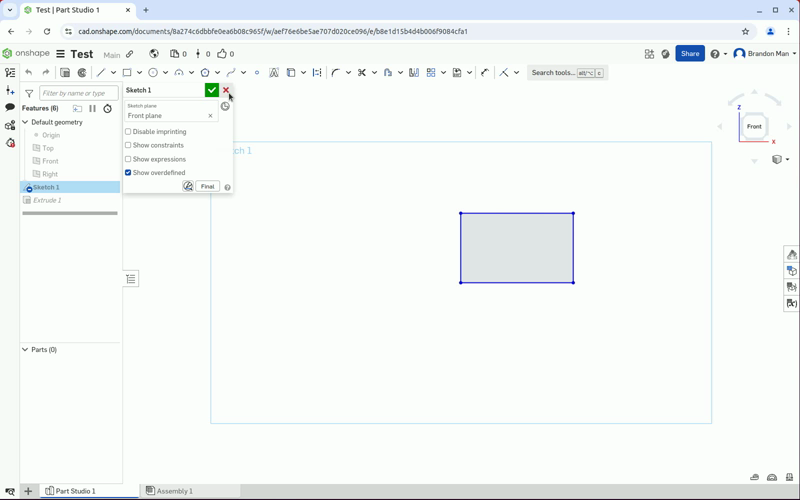
click(229, 92)
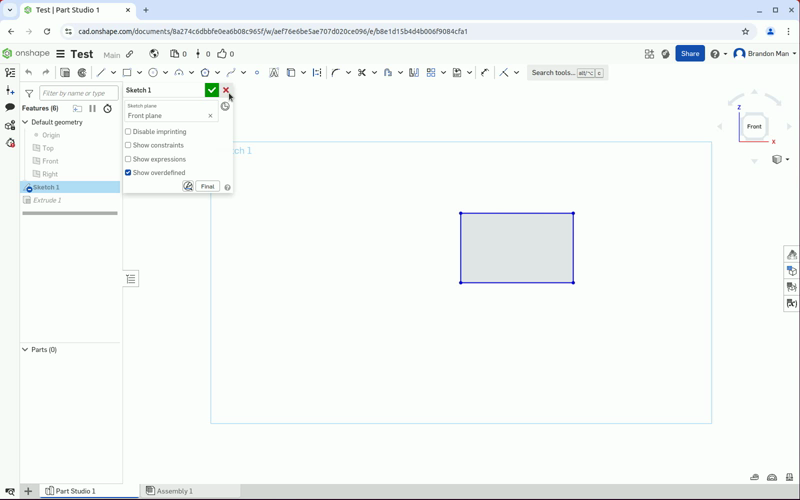
key(shift+s)
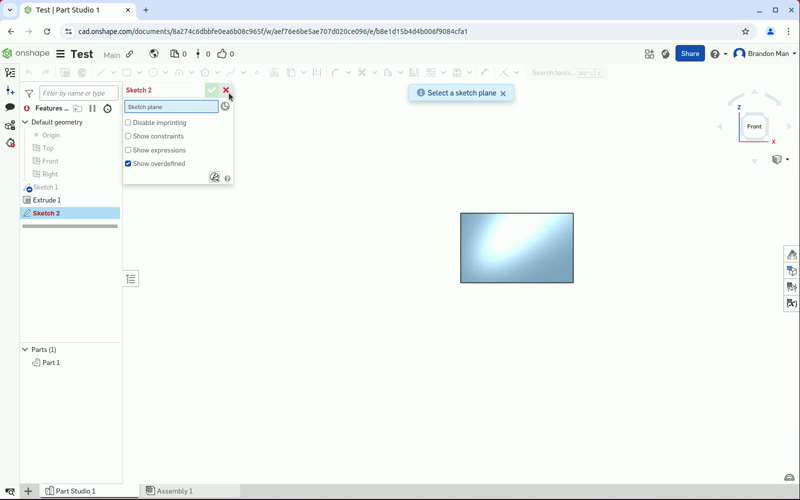
mouse_move(73, 163)
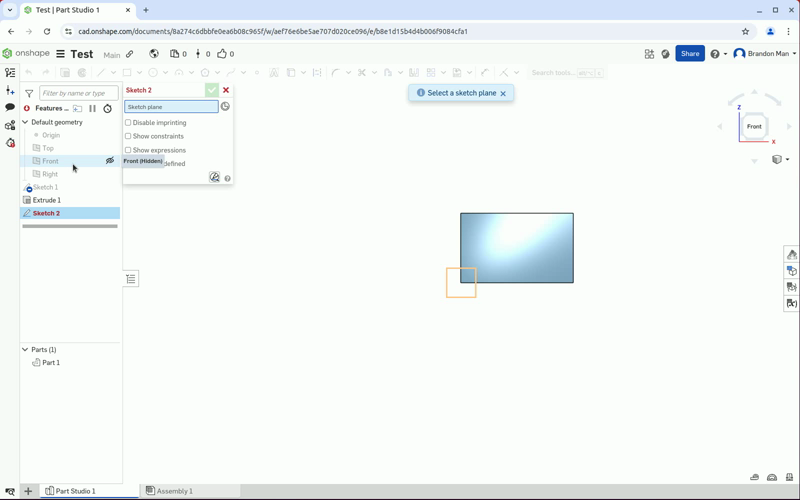
click(73, 163)
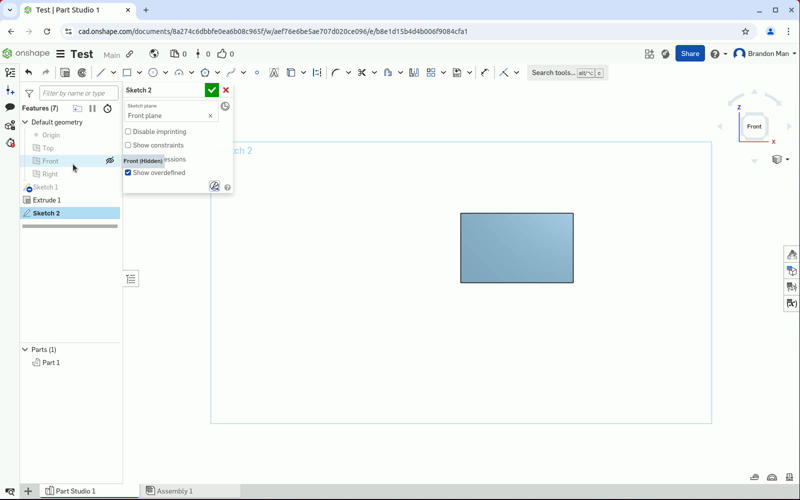
mouse_move(73, 352)
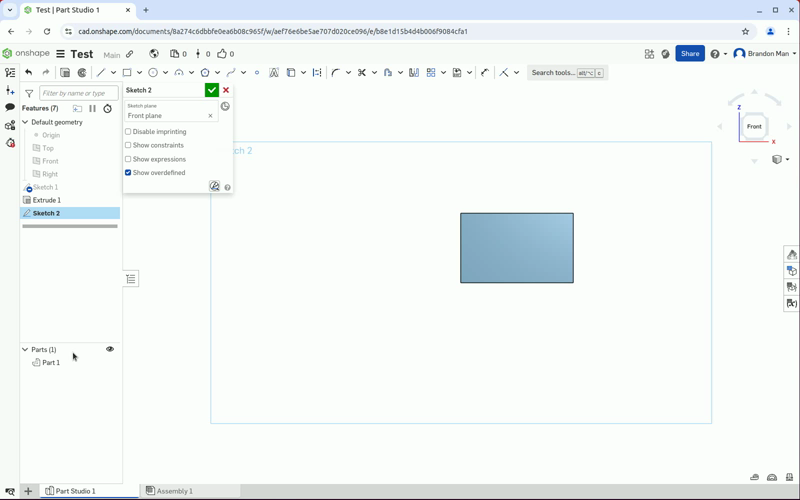
key(y)
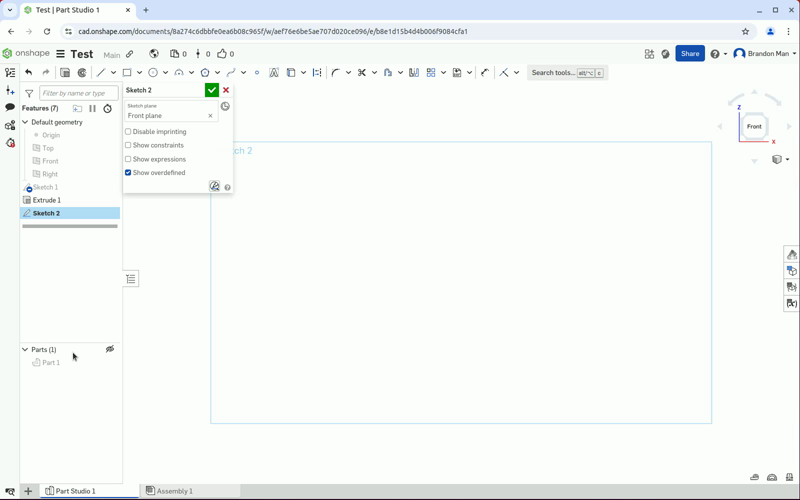
key(l)
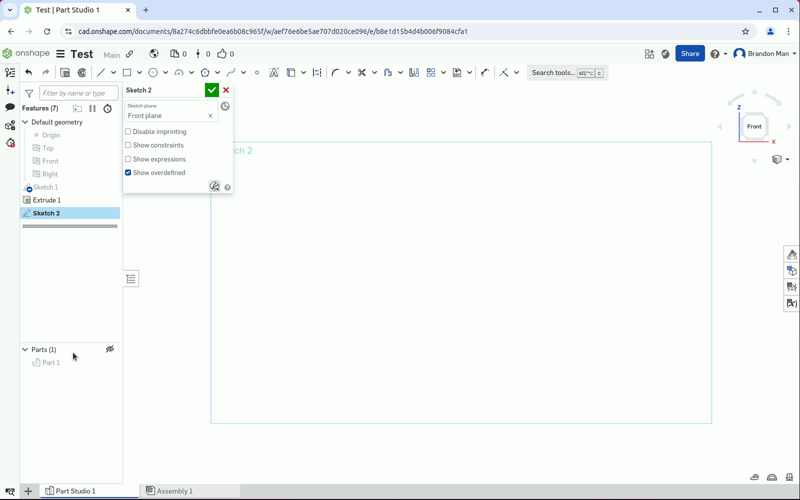
key_down(shift)
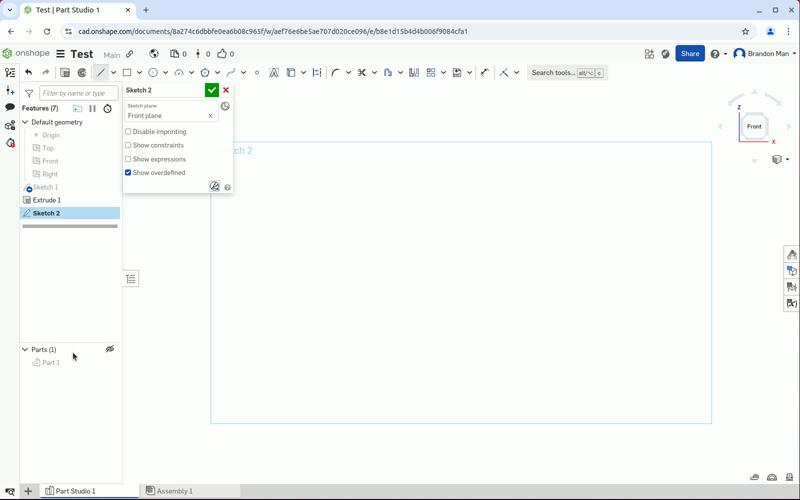
mouse_move(502, 212)
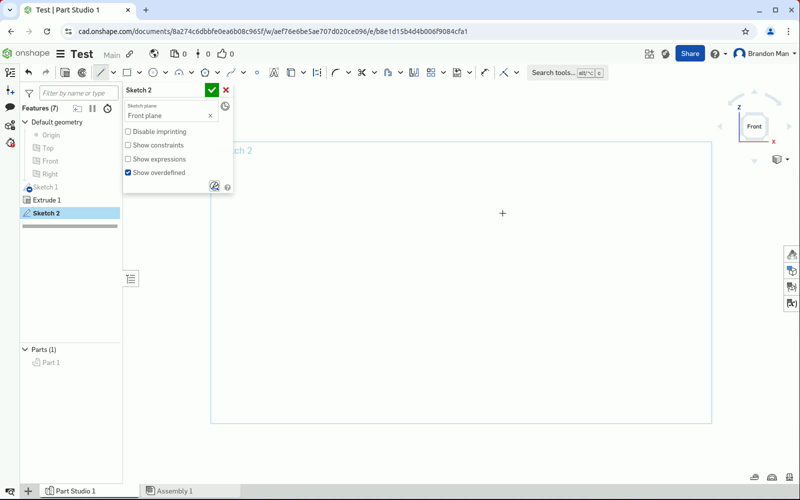
click(502, 212)
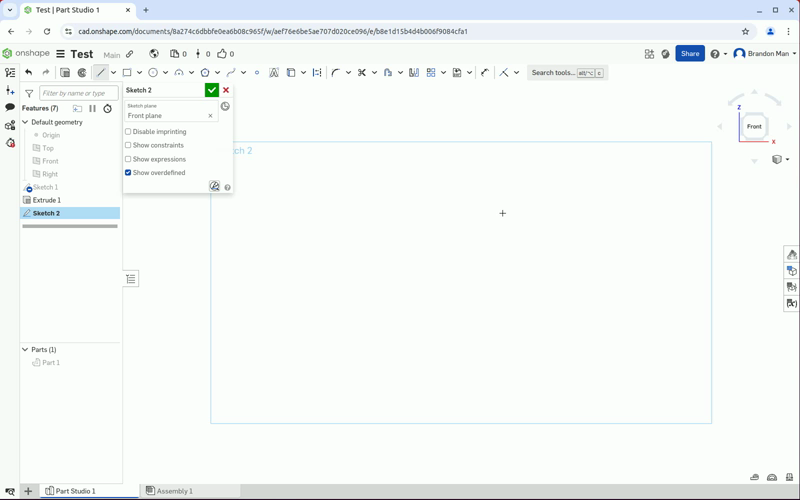
key_up(shift)
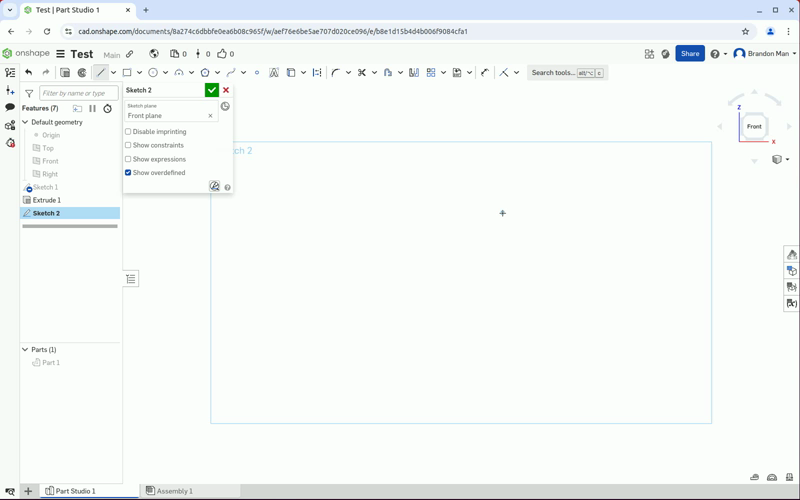
key_down(shift)
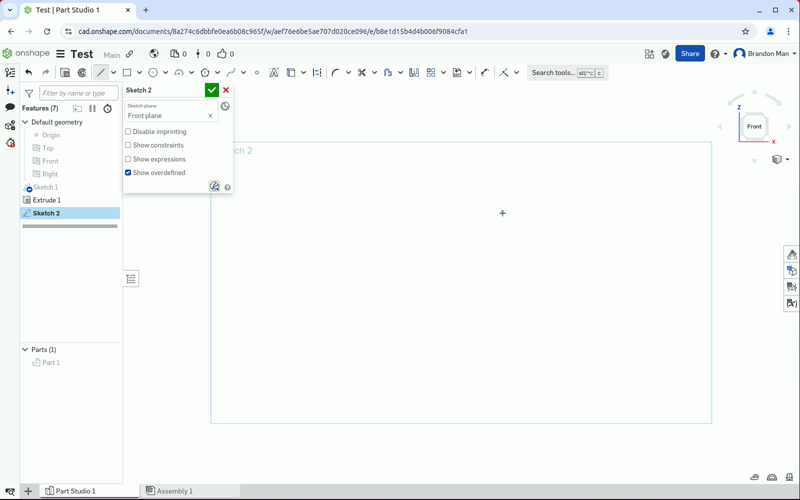
mouse_move(573, 283)
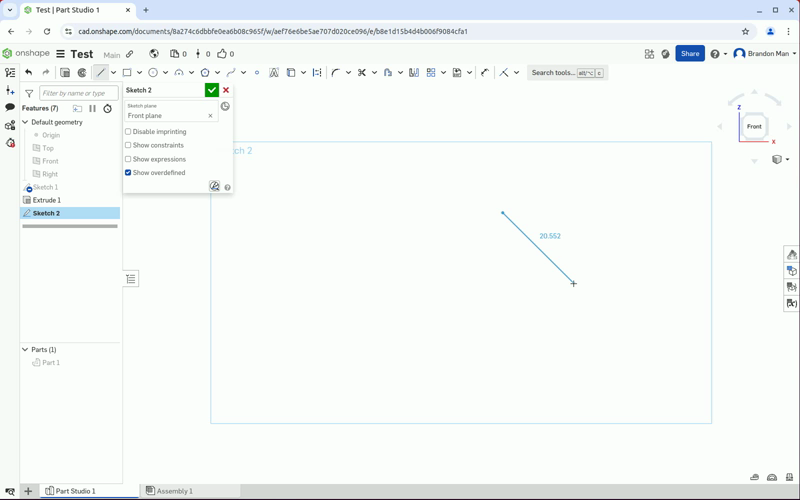
click(573, 283)
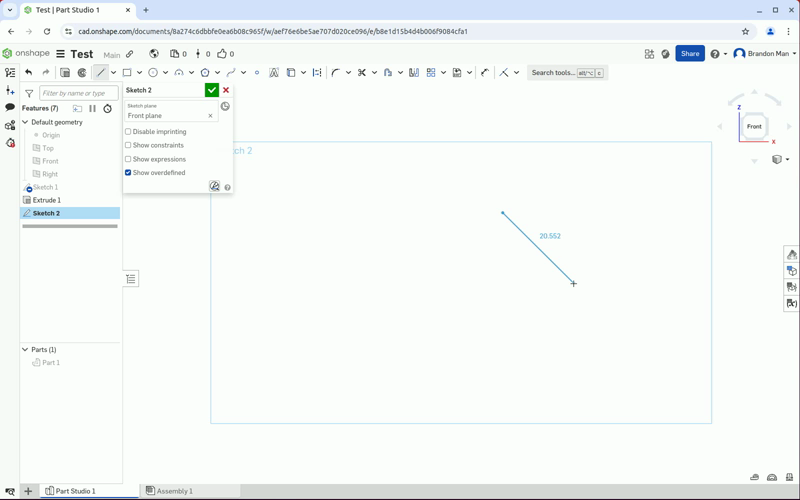
key_up(shift)
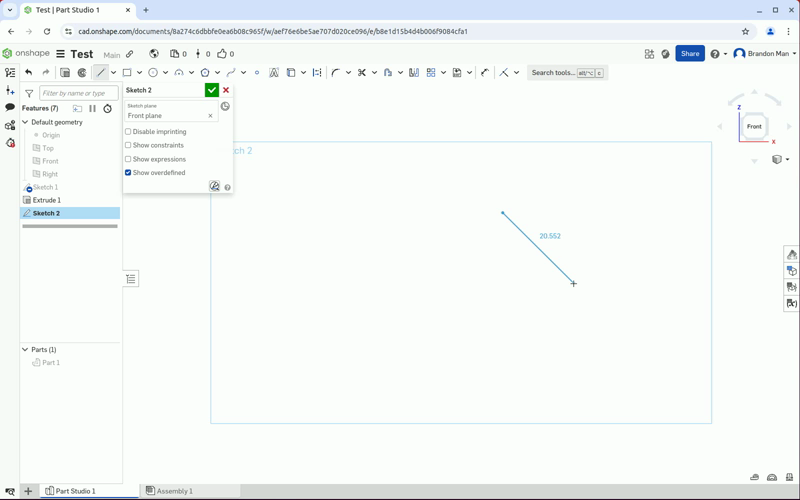
key_down(shift)
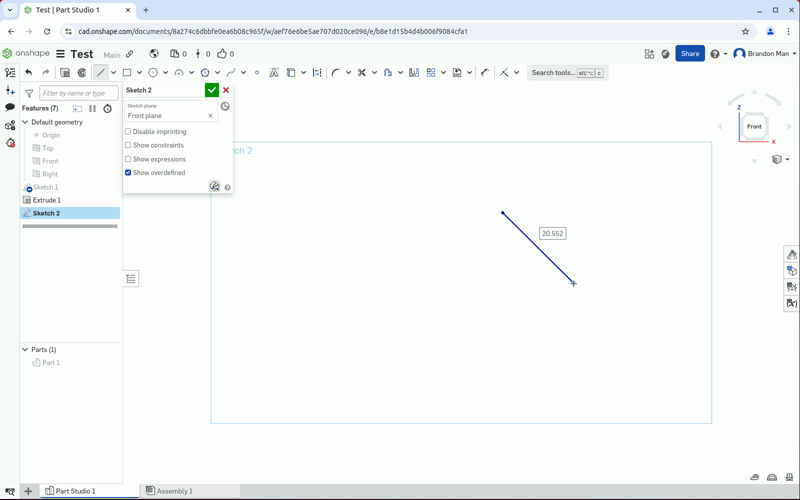
mouse_move(573, 212)
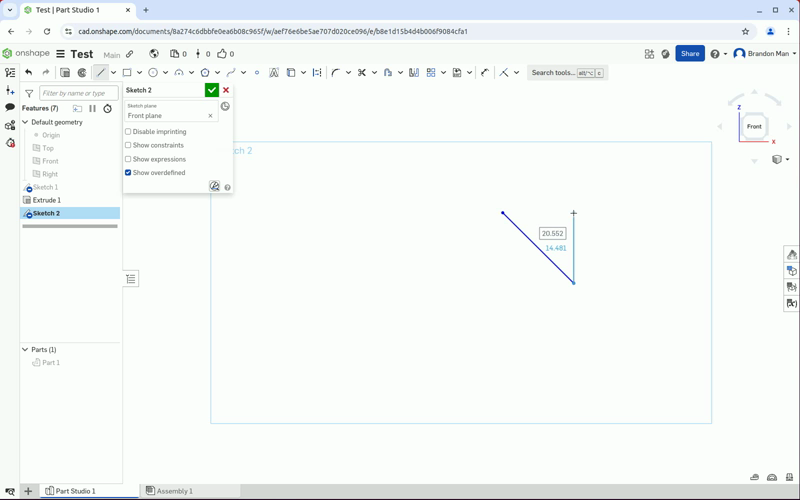
click(573, 212)
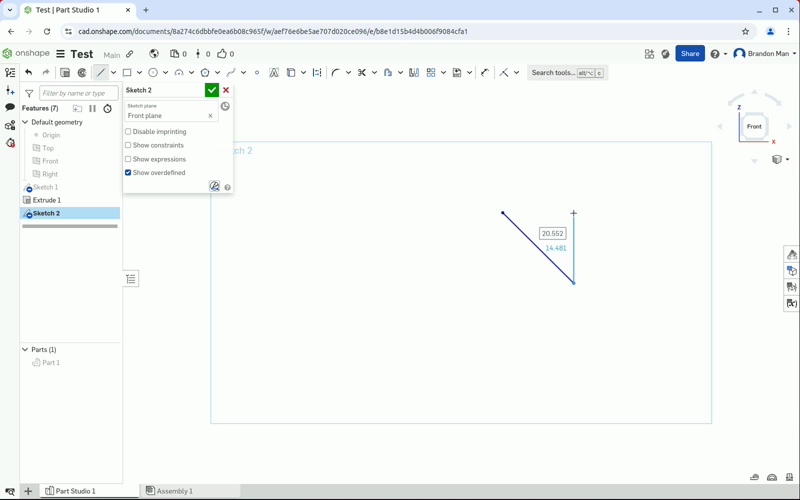
key_up(shift)
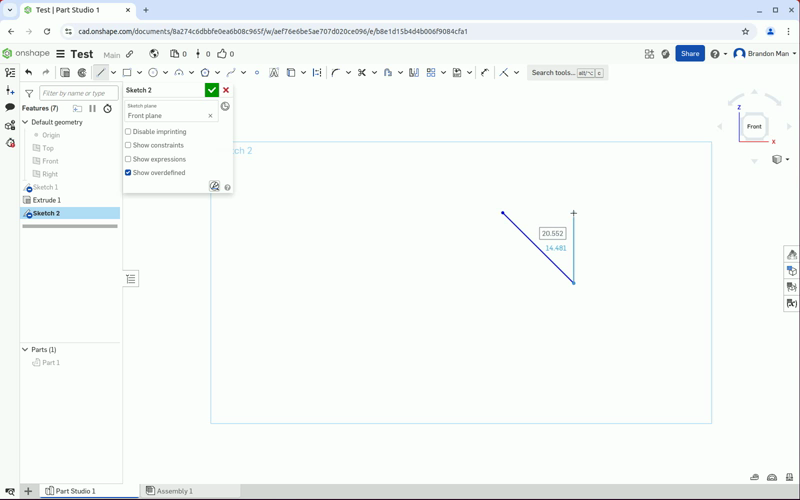
key_down(shift)
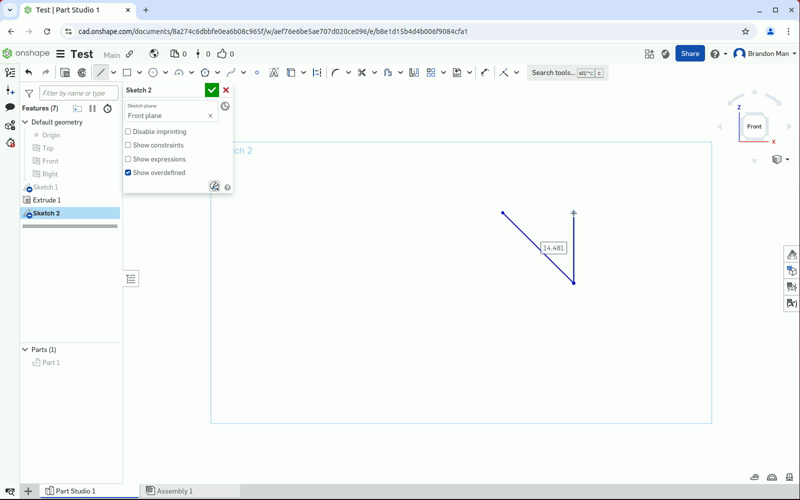
mouse_move(502, 212)
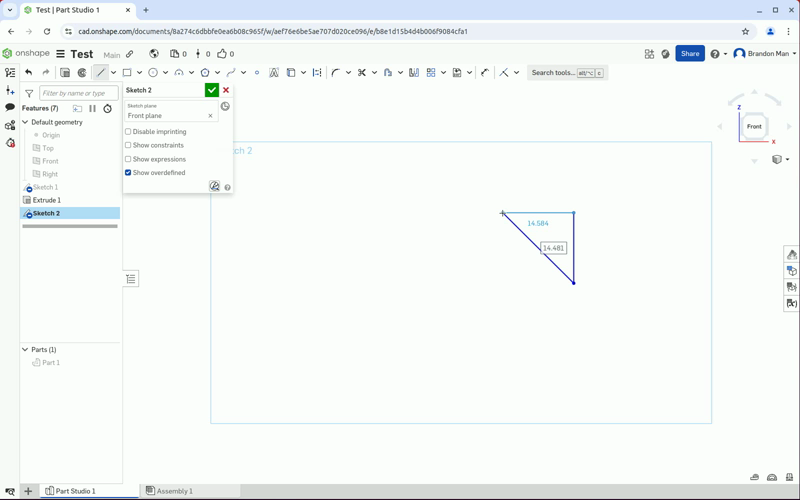
key_up(shift)
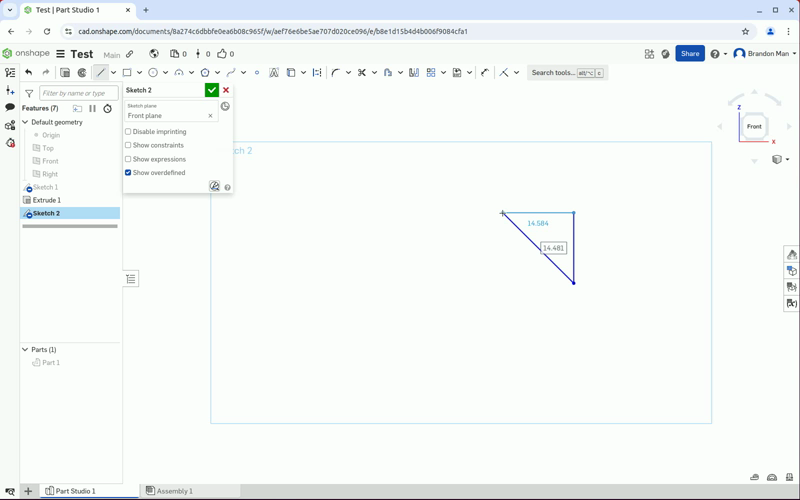
click(502, 212)
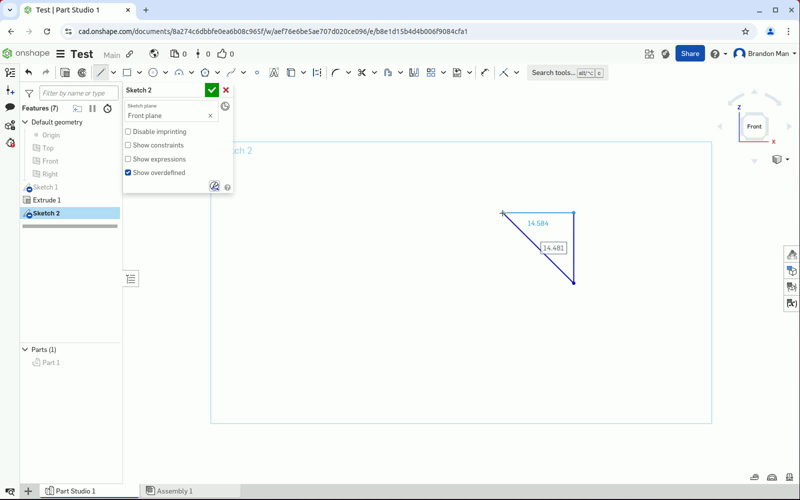
key(esc)
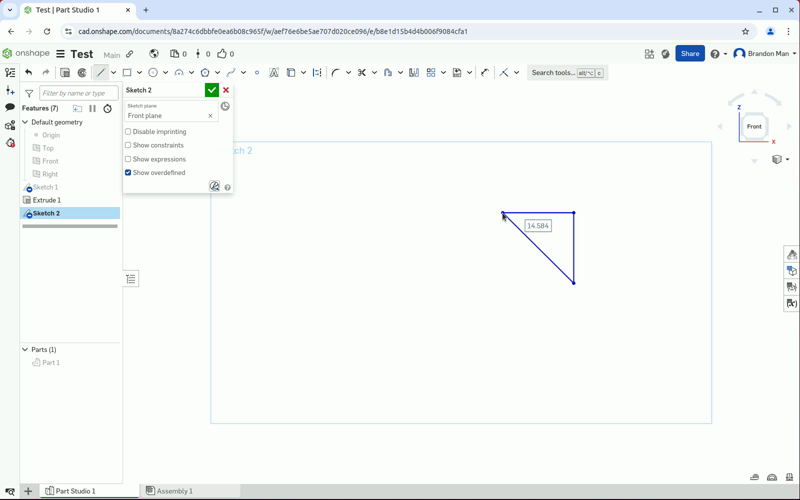
mouse_move(511, 216)
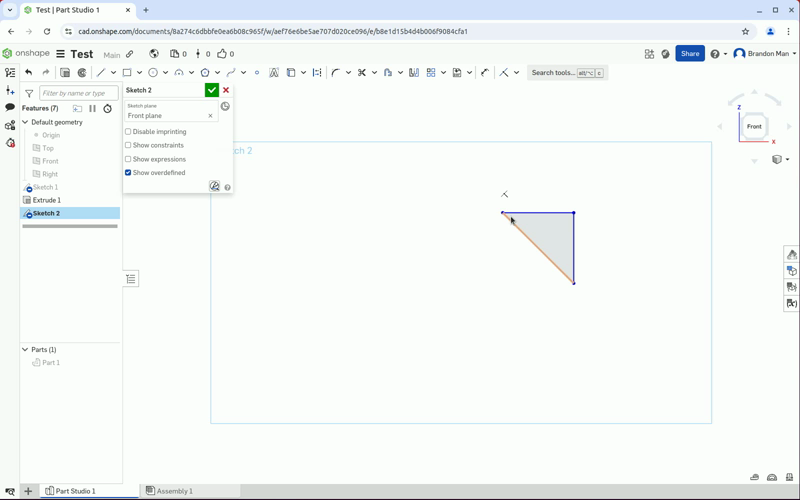
click(511, 216)
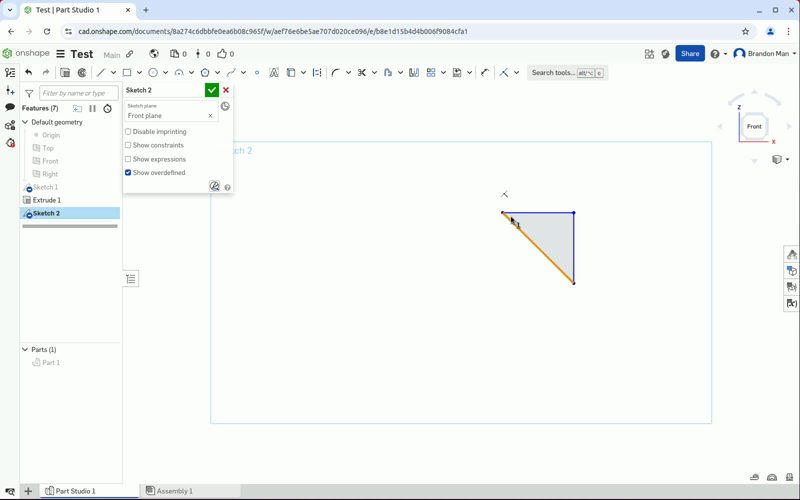
mouse_move(73, 352)
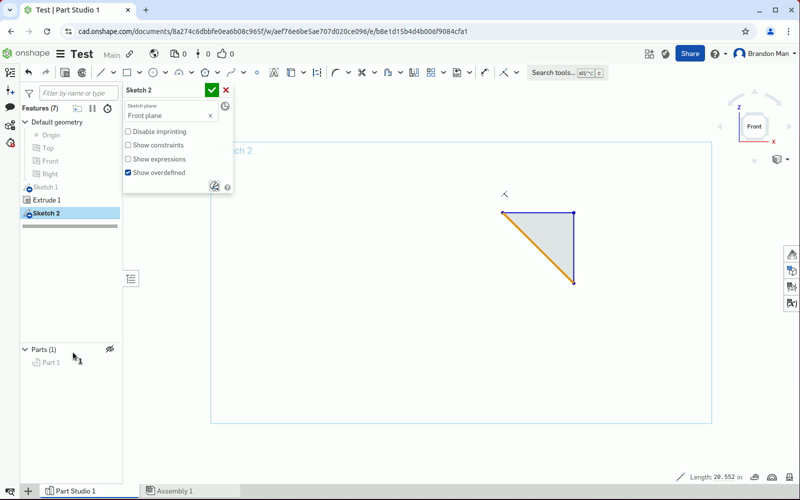
key(shift+y)
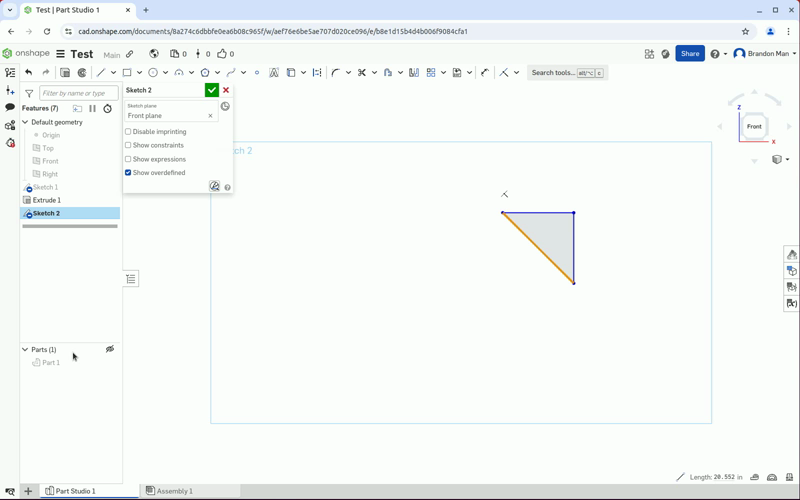
key(shift+e)
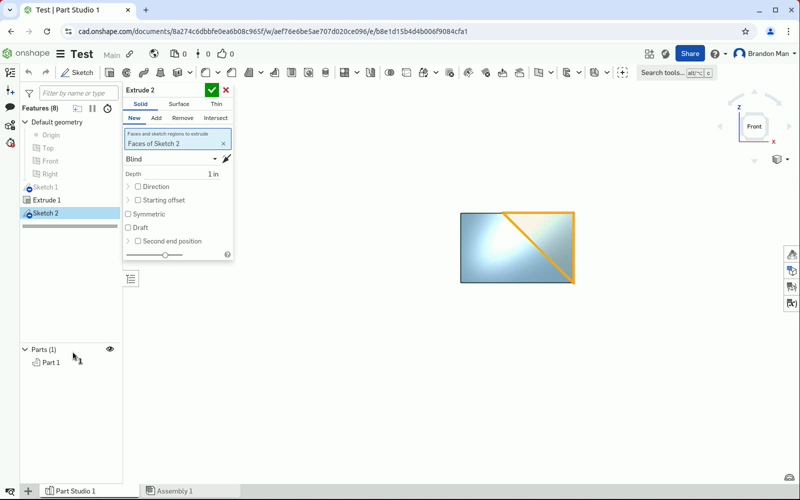
mouse_move(143, 106)
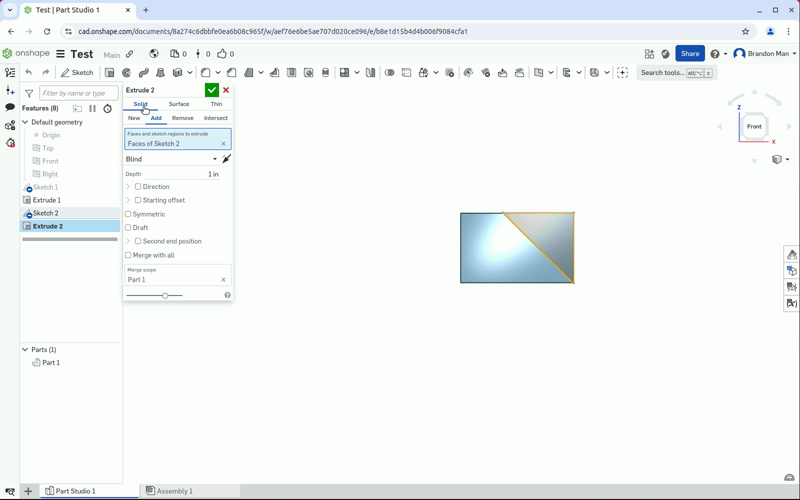
click(143, 106)
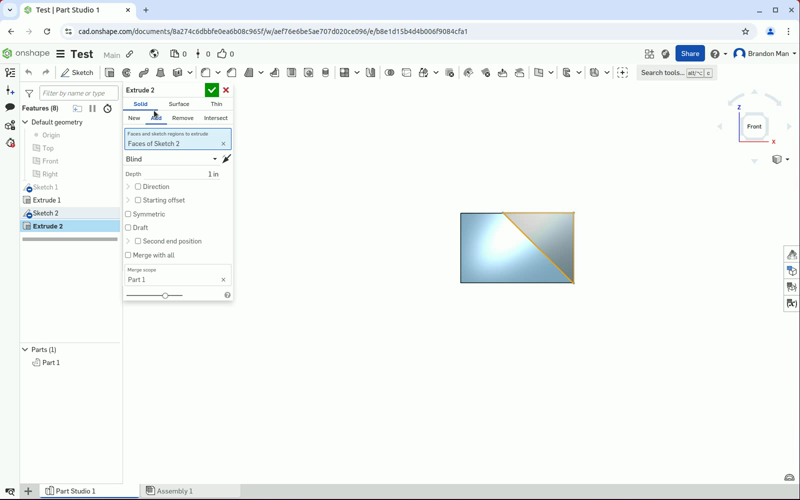
mouse_move(186, 120)
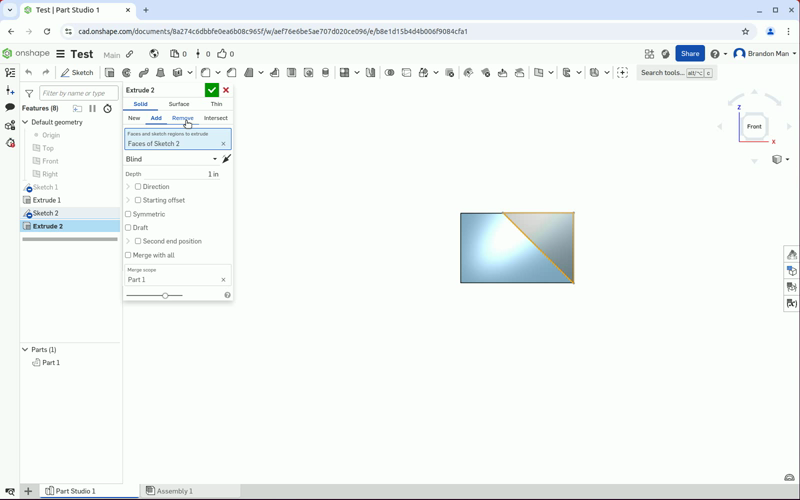
click(186, 120)
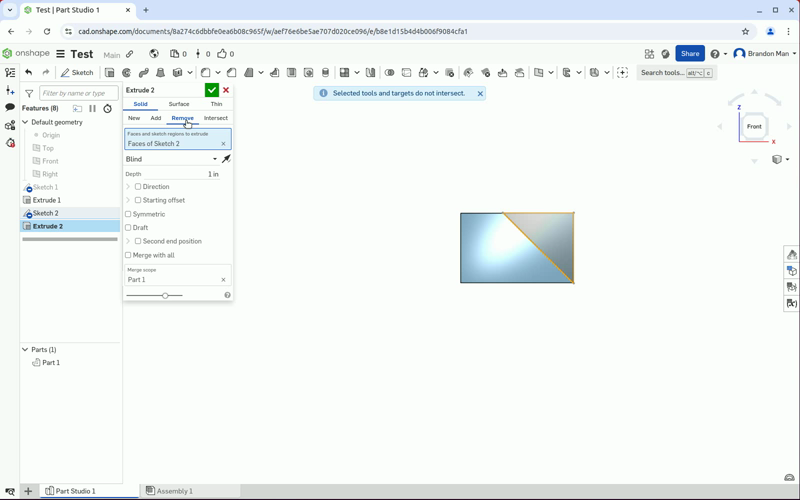
key(tab, 4)
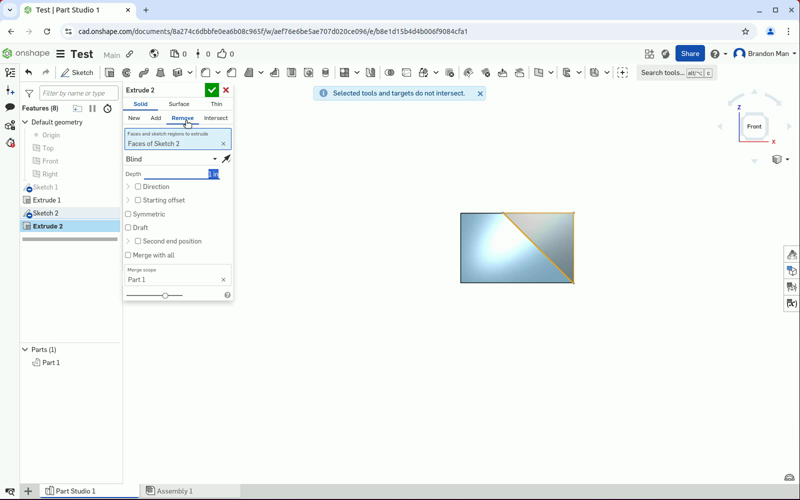
text(-5.777)
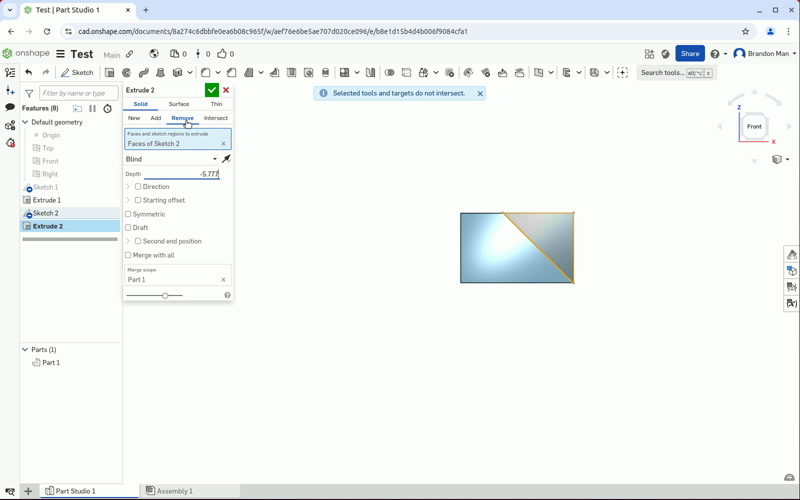
key(tab, 6)
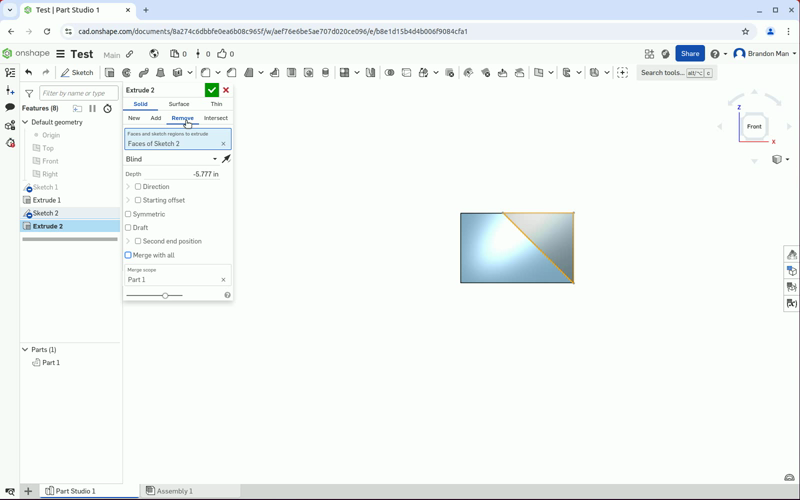
key(space)
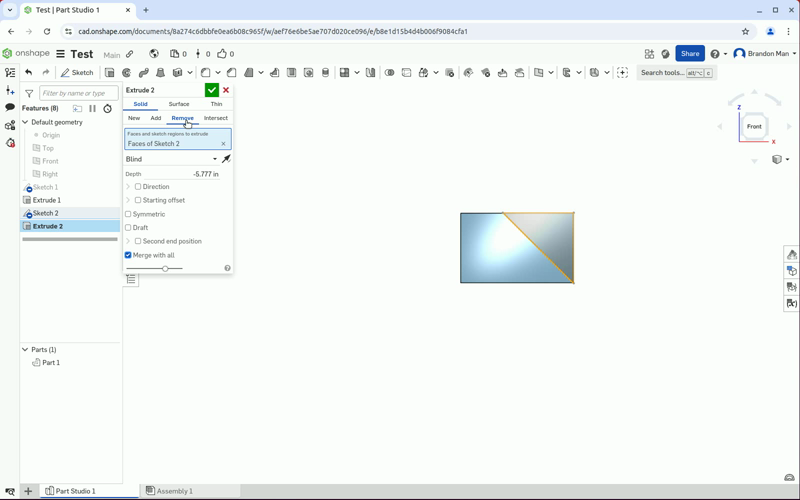
key(enter)
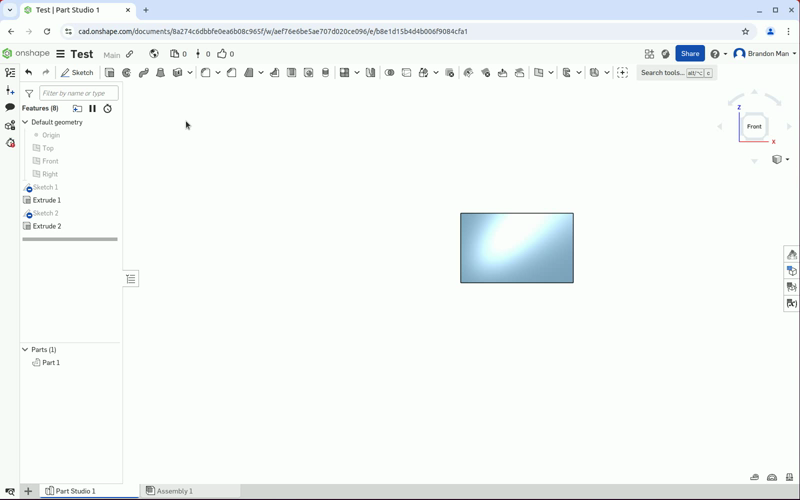
key(shift+h)
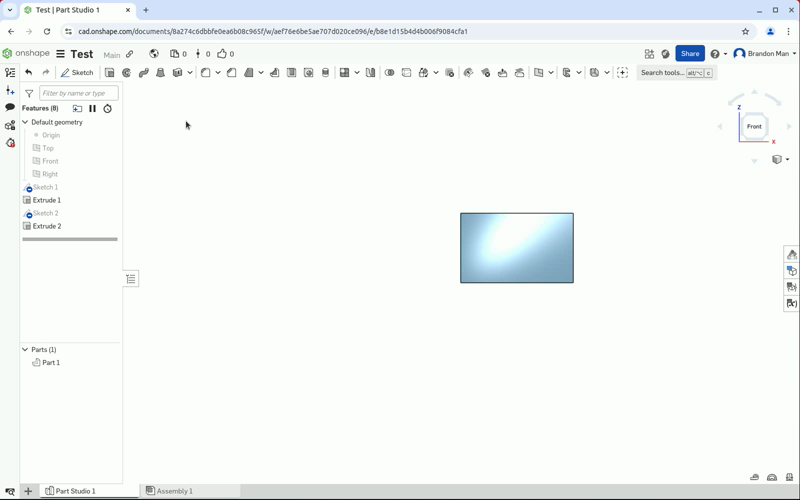
key(shift+h)
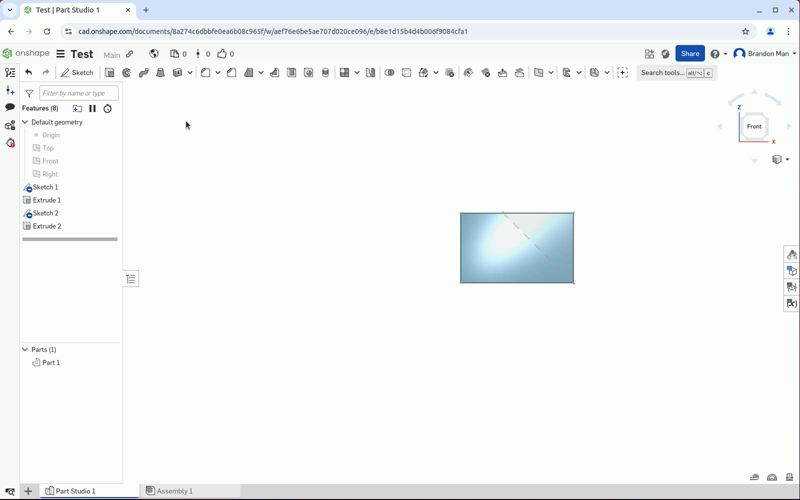
key(shift+7)
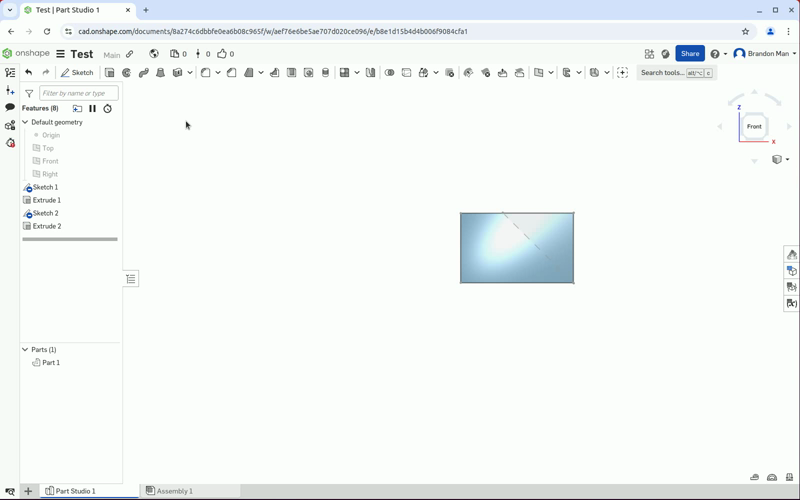
key(left, 2)
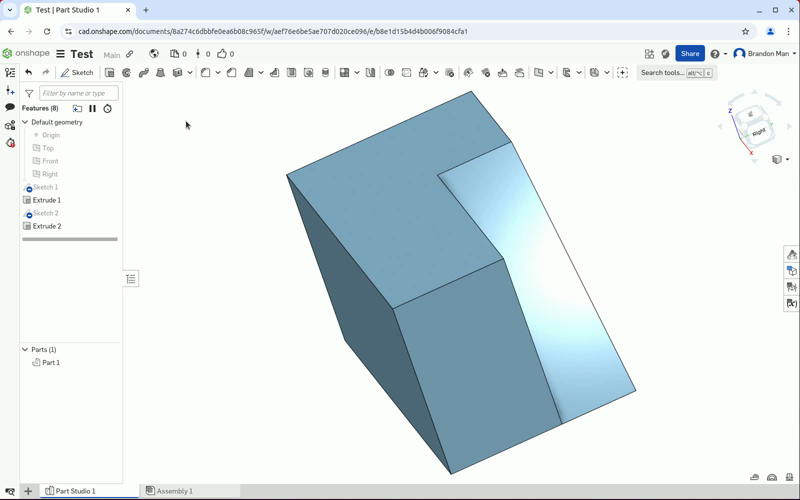
key(down, 2)
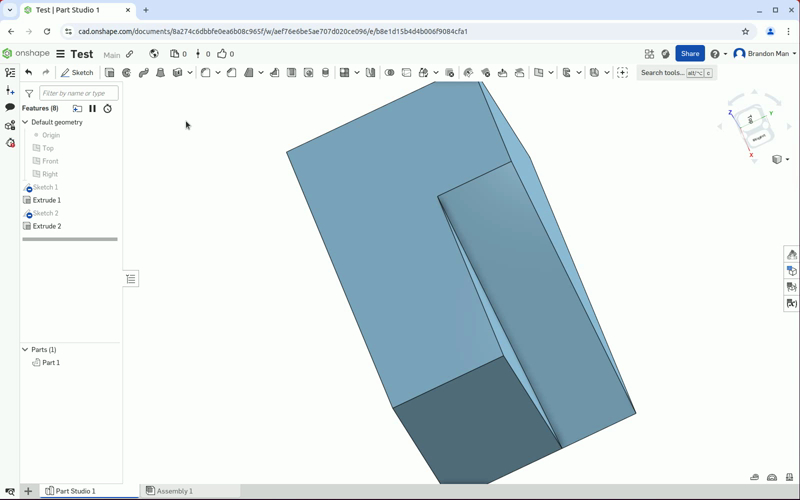
key(up, 2)
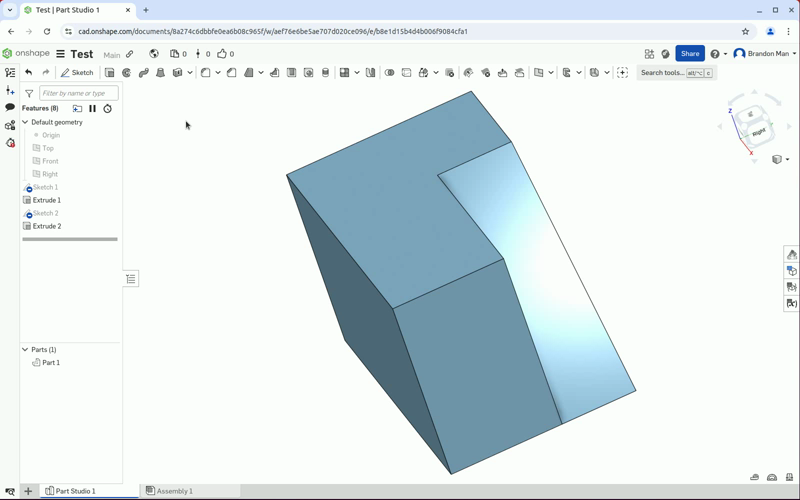
key(right, 2)
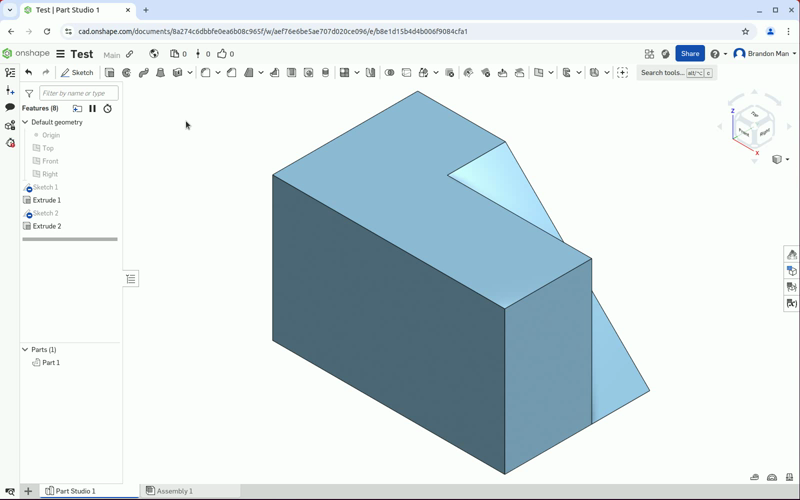
mouse_move(73, 189)
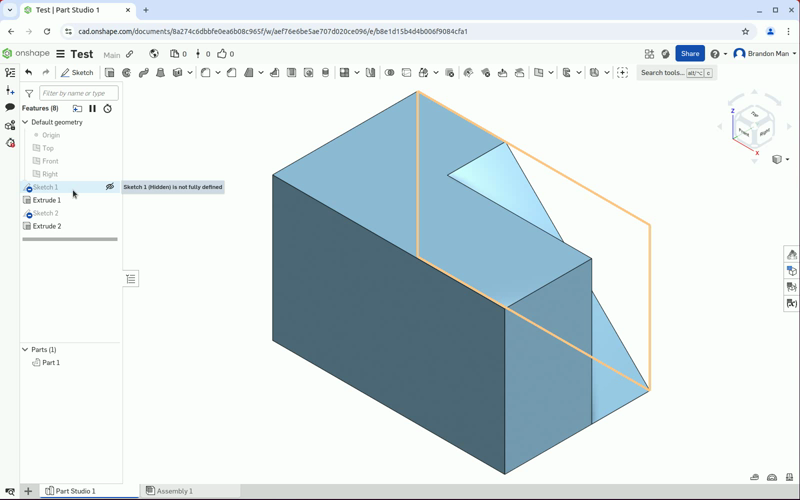
click(73, 189)